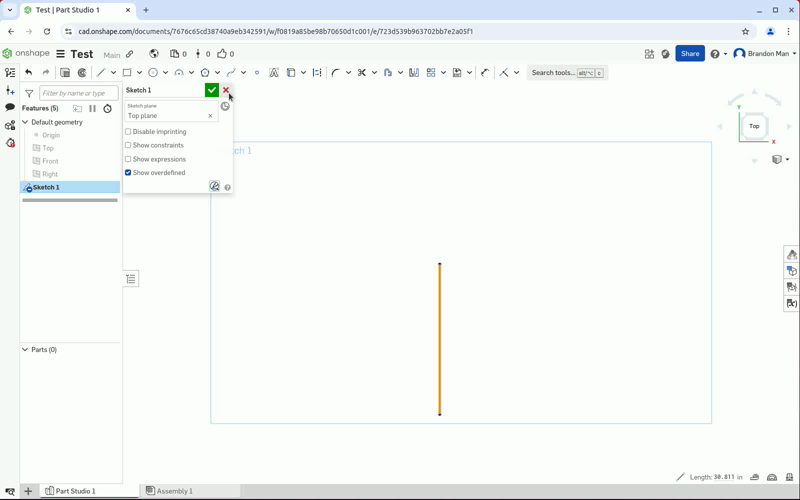
key(shift+h)
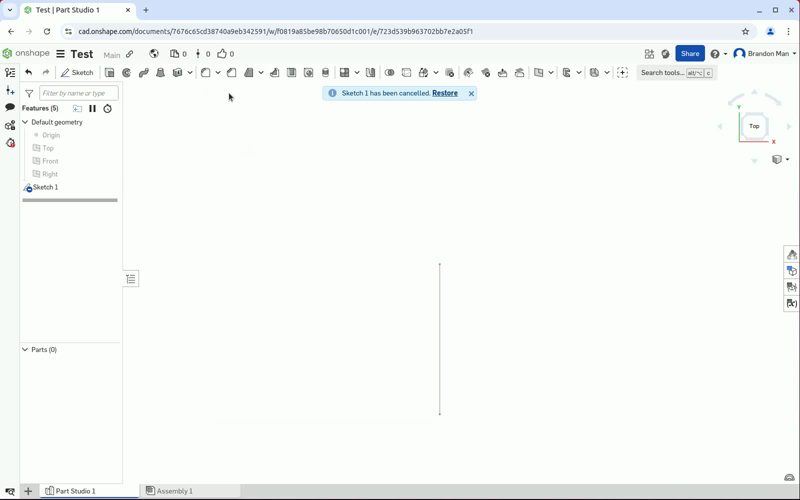
key(shift+s)
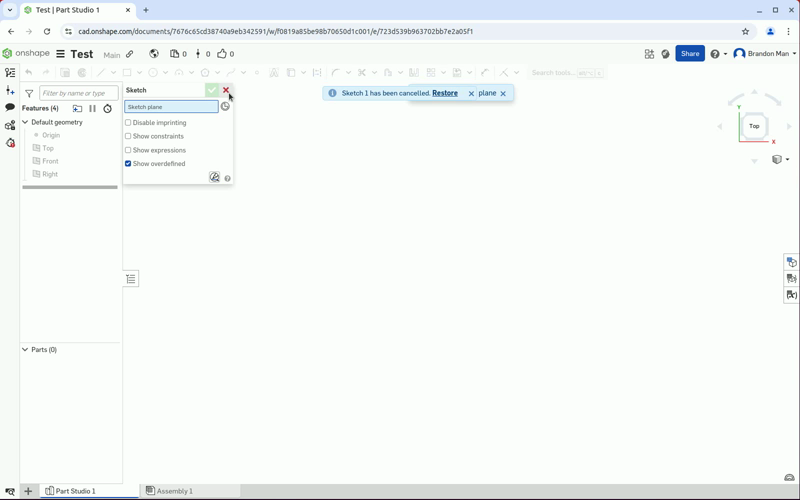
mouse_move(73, 150)
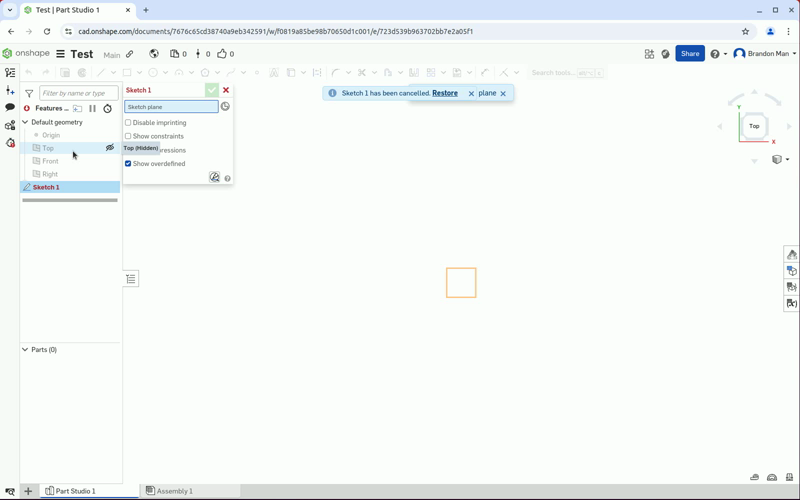
click(73, 150)
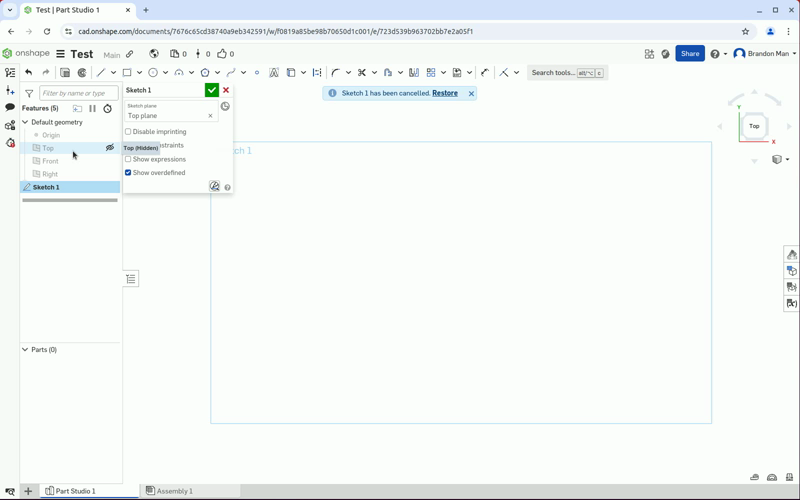
mouse_move(73, 352)
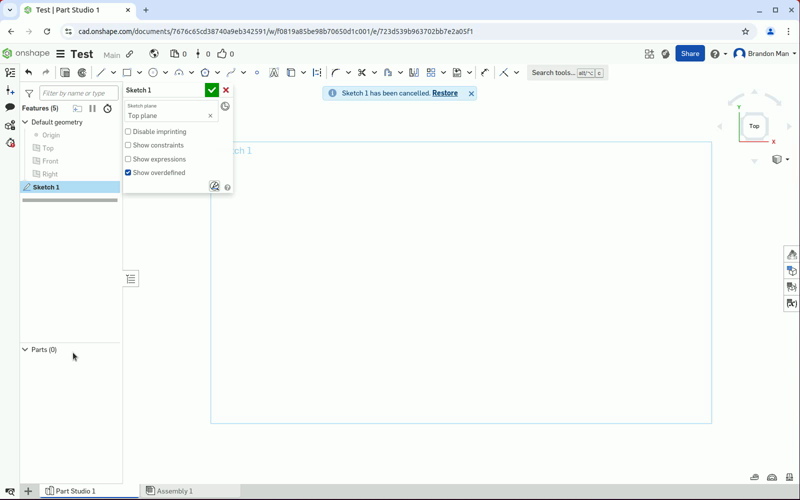
key(y)
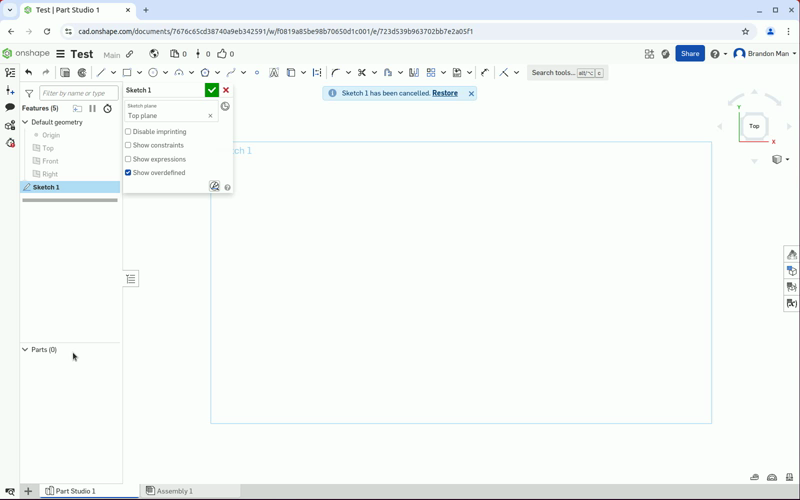
key(l)
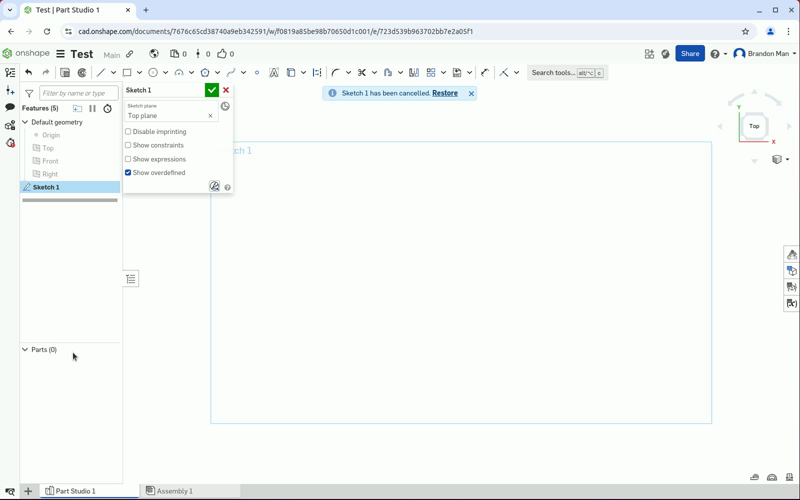
key_down(shift)
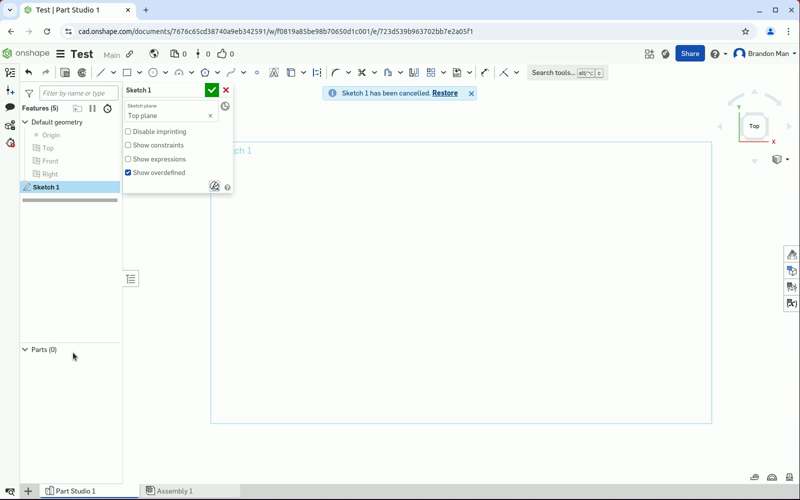
mouse_move(460, 282)
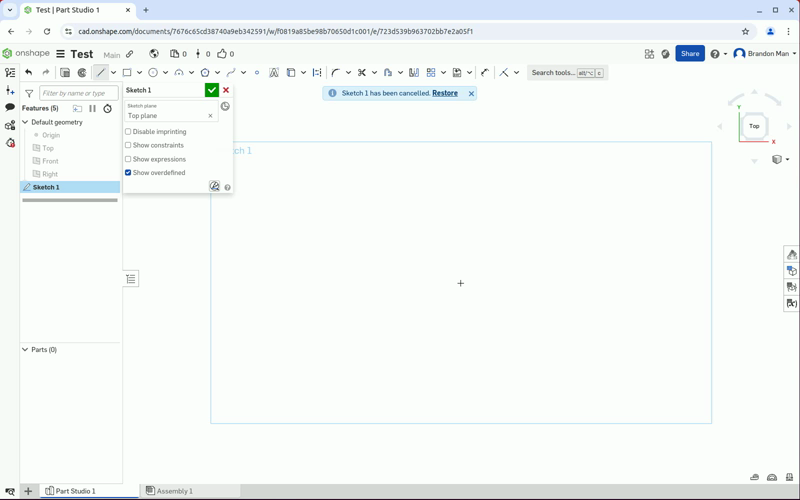
click(460, 282)
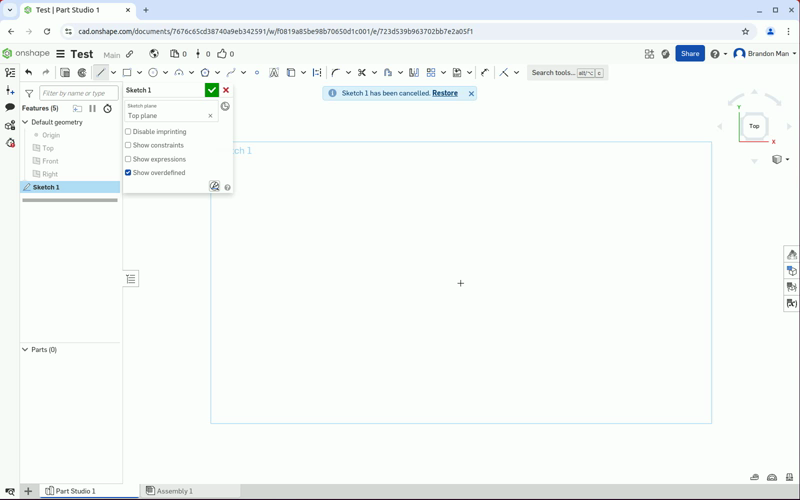
key_up(shift)
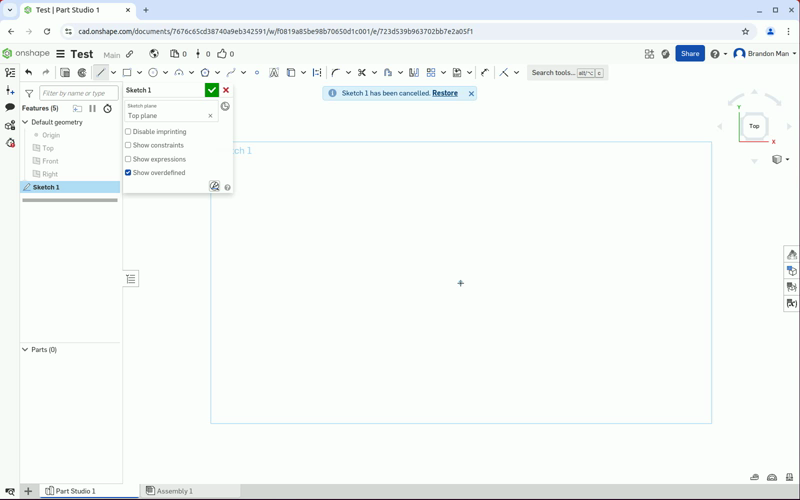
key_down(shift)
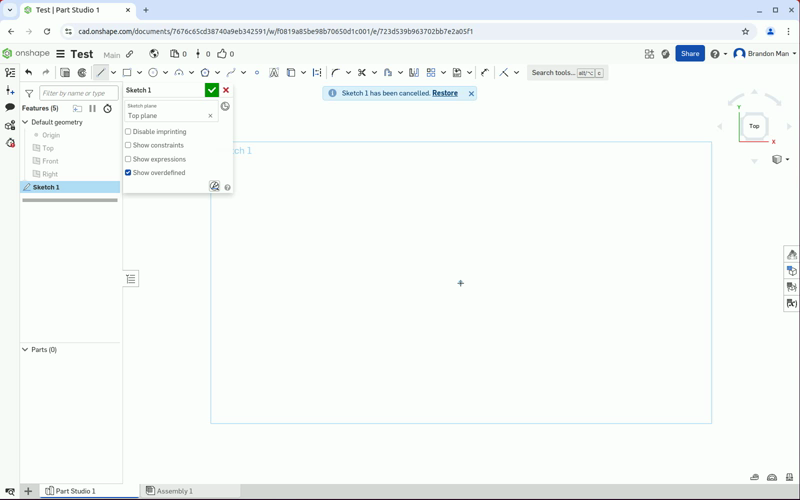
mouse_move(490, 282)
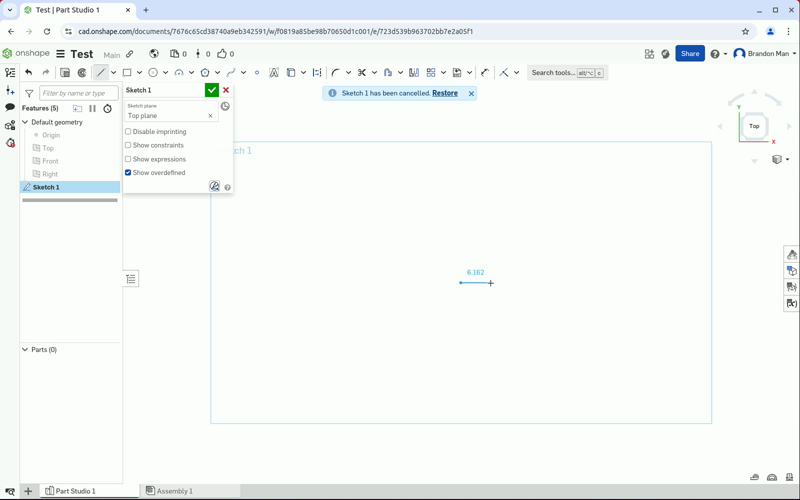
mouse_move(483, 282)
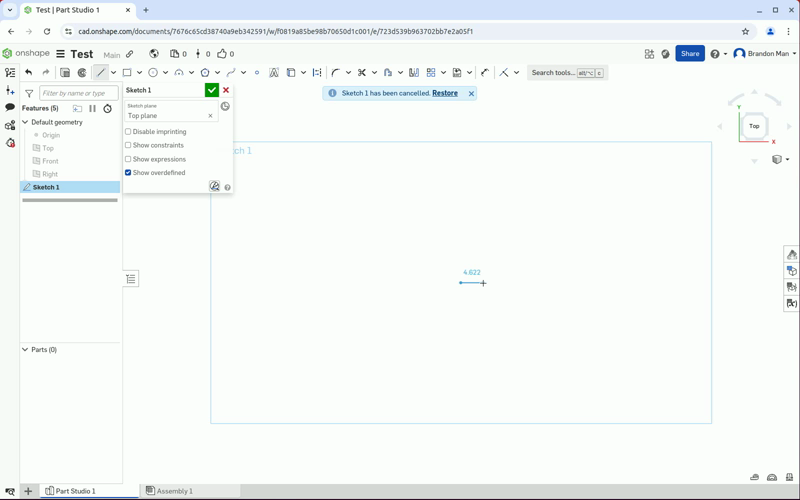
click(483, 282)
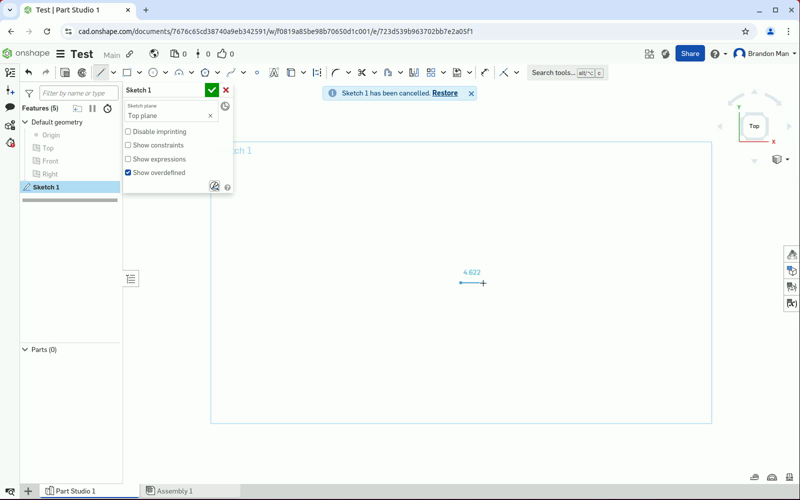
key_up(shift)
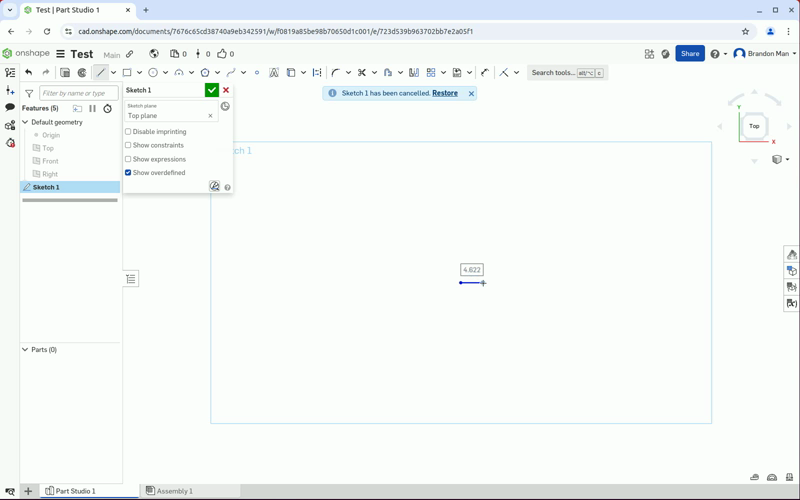
key_down(shift)
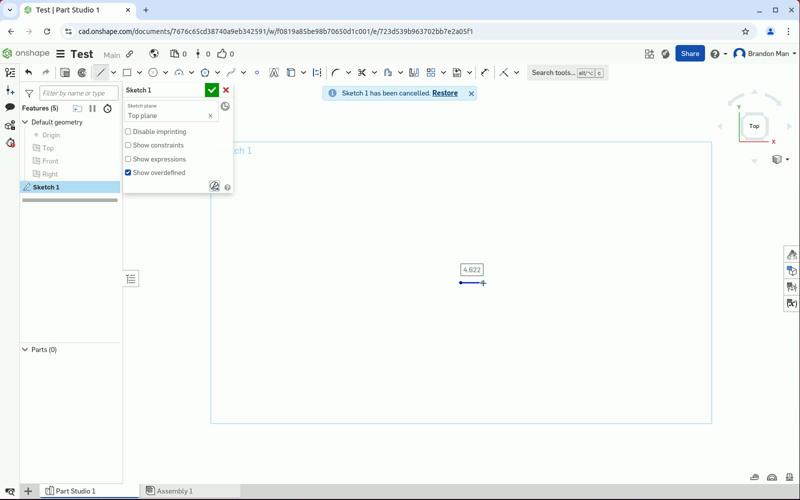
mouse_move(483, 205)
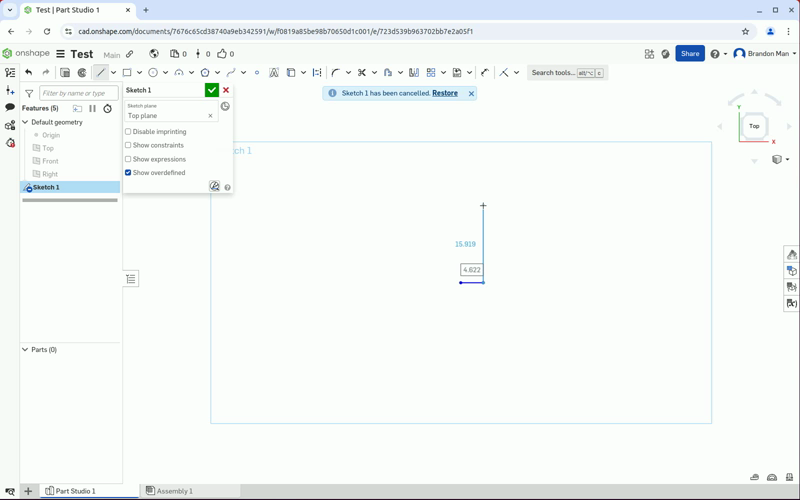
click(483, 205)
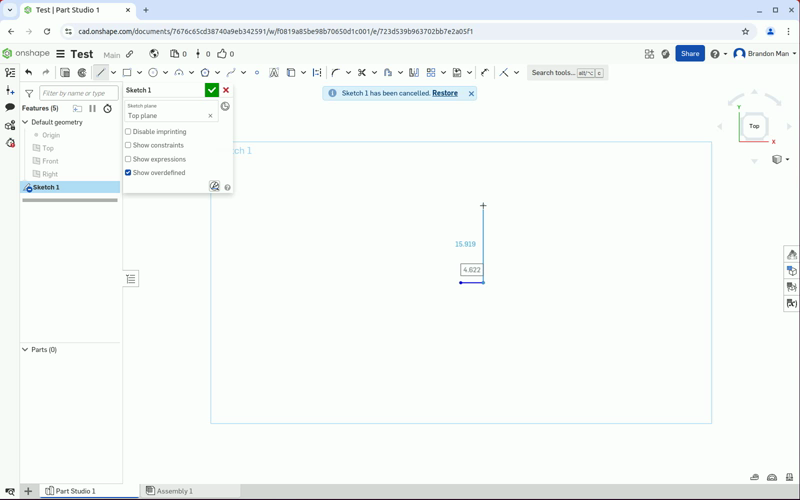
key_up(shift)
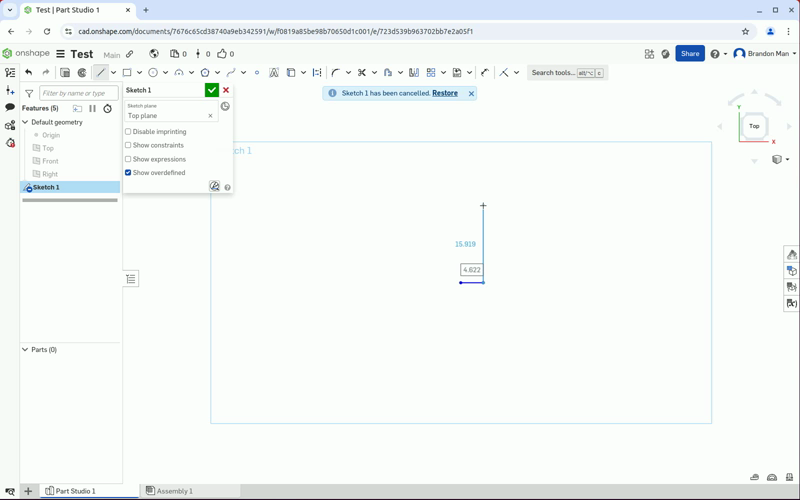
key_down(shift)
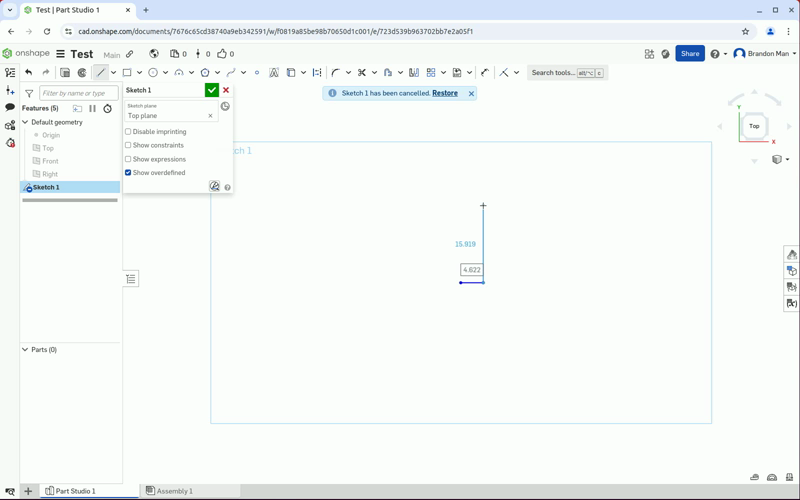
mouse_move(513, 205)
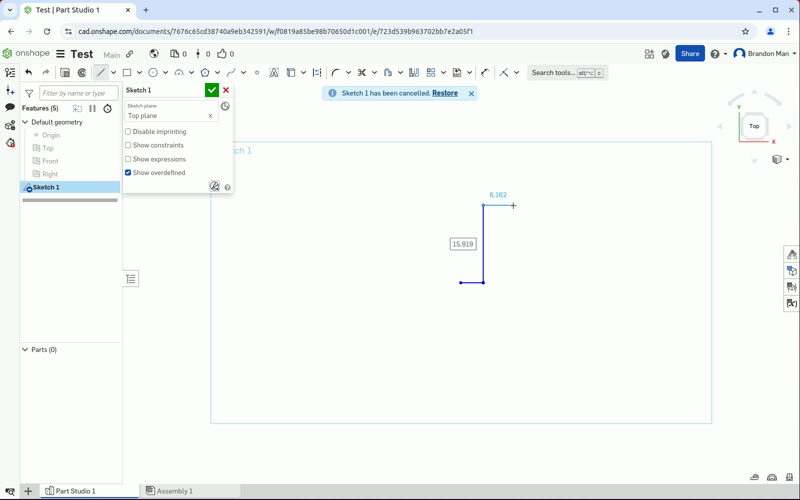
mouse_move(460, 205)
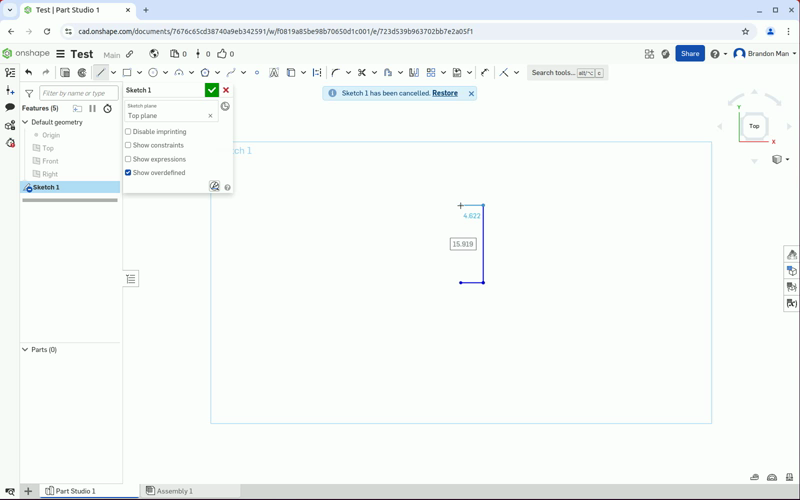
click(460, 205)
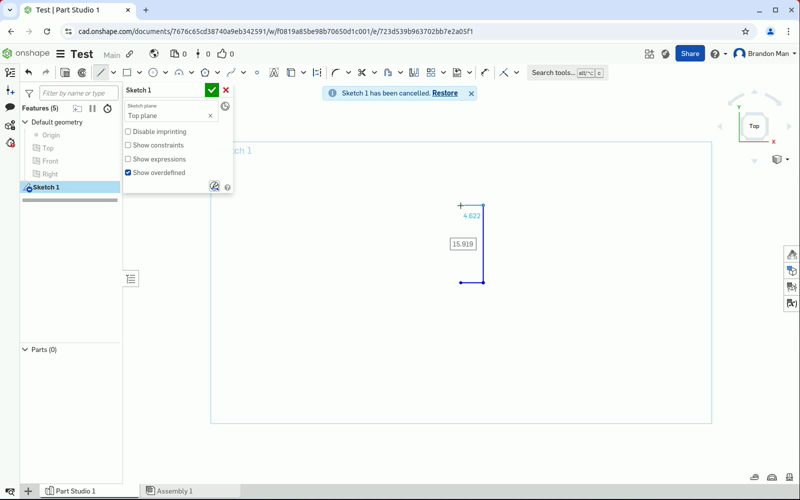
key_up(shift)
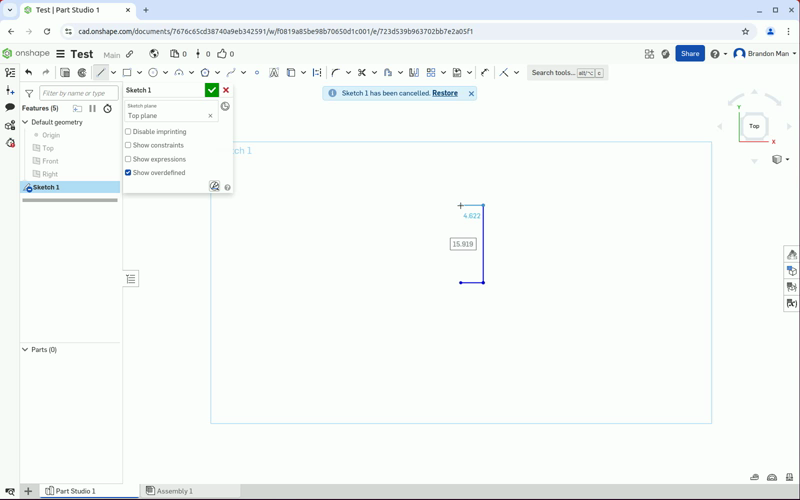
key_down(shift)
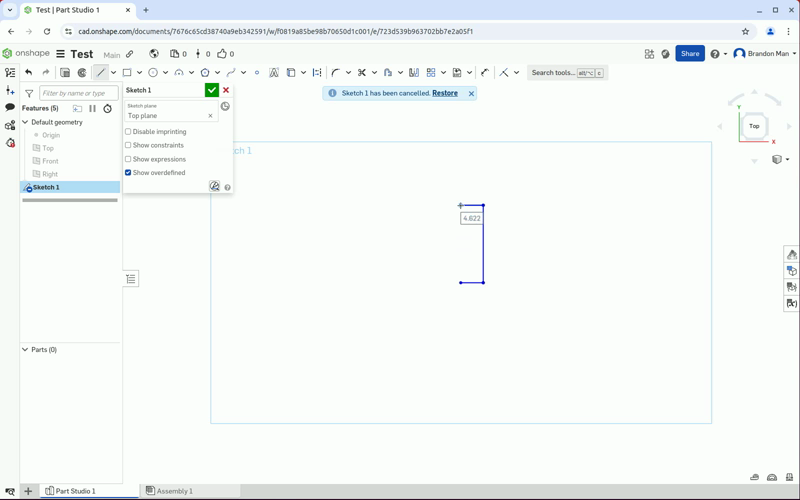
mouse_move(460, 282)
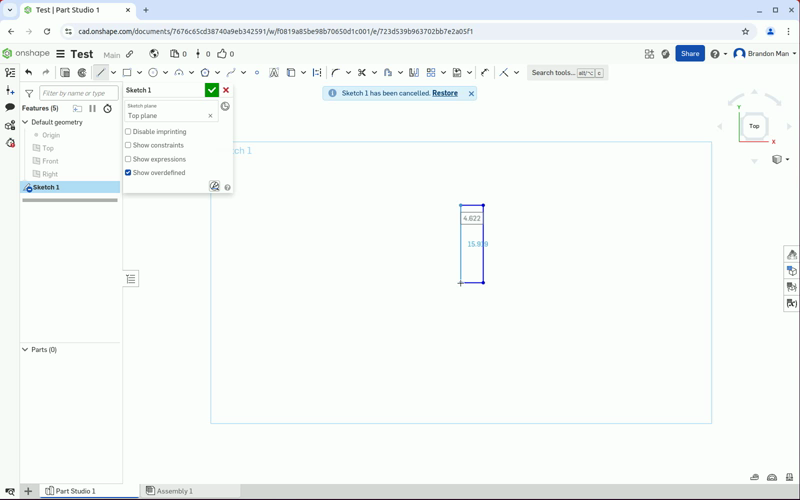
key_up(shift)
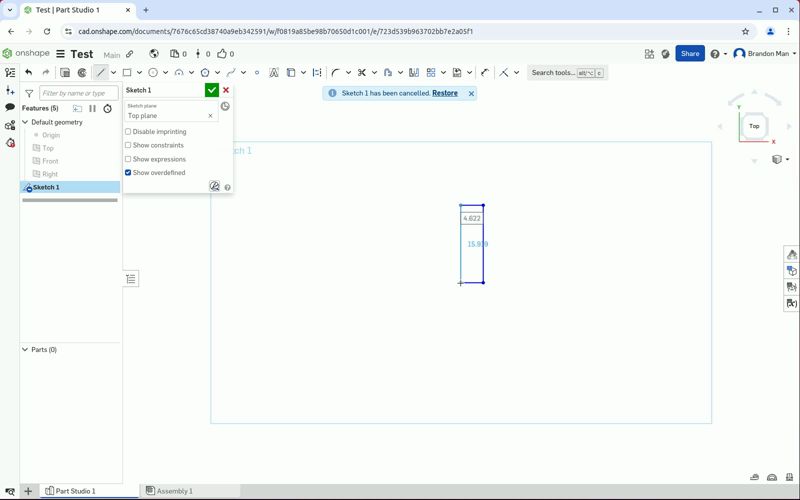
click(460, 282)
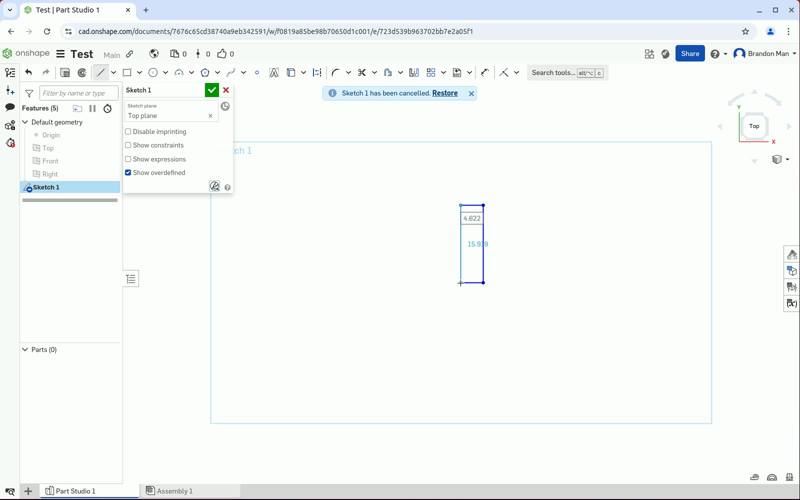
key(esc)
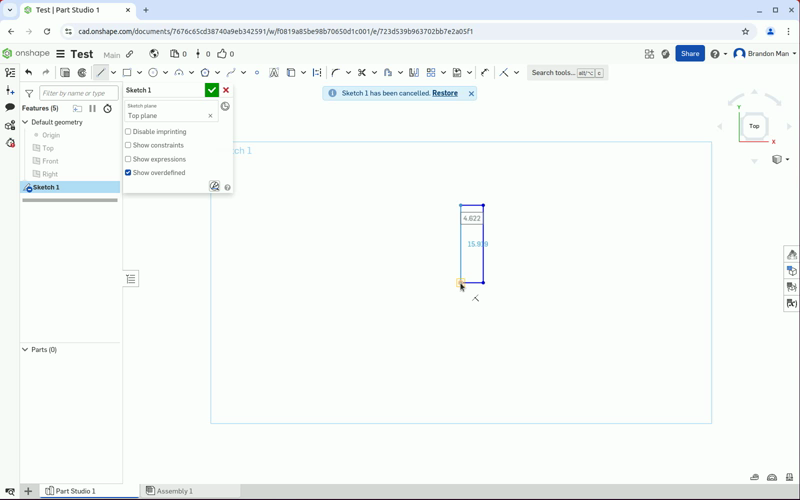
mouse_move(463, 216)
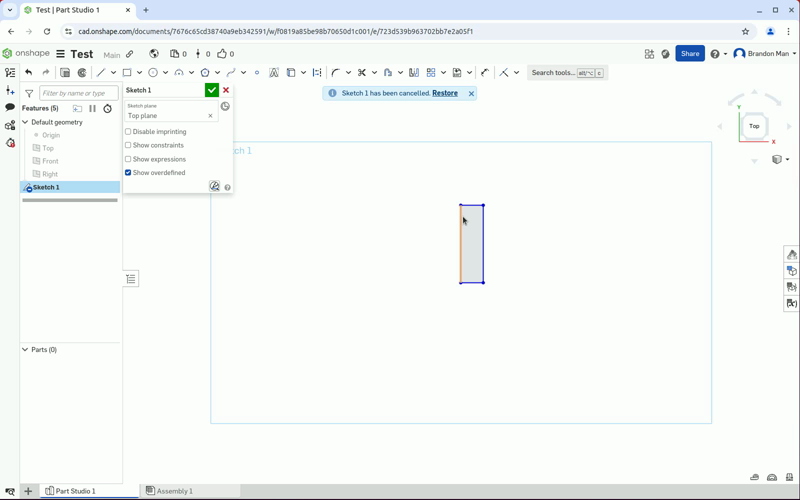
scroll(6)
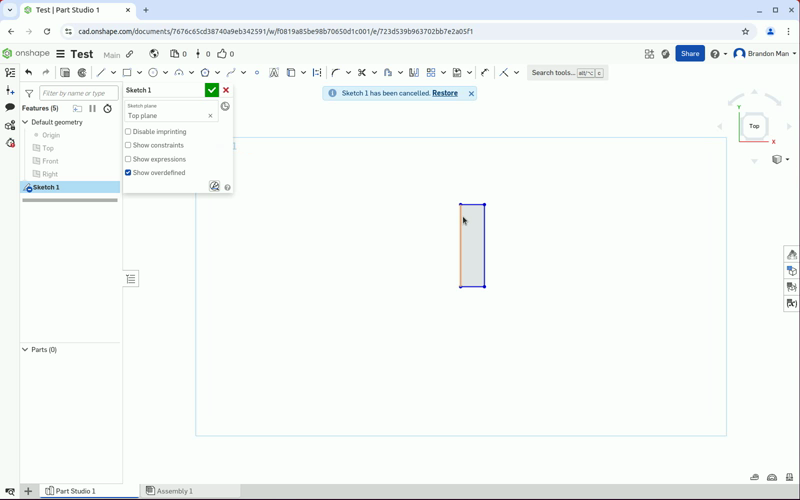
scroll(6)
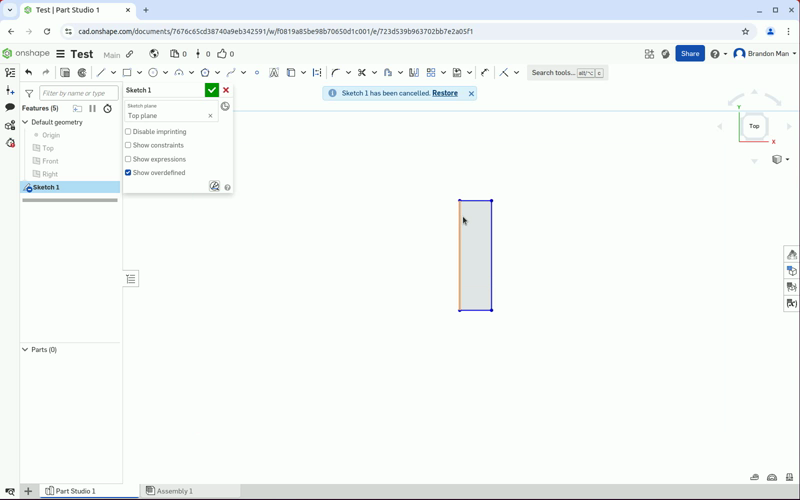
scroll(6)
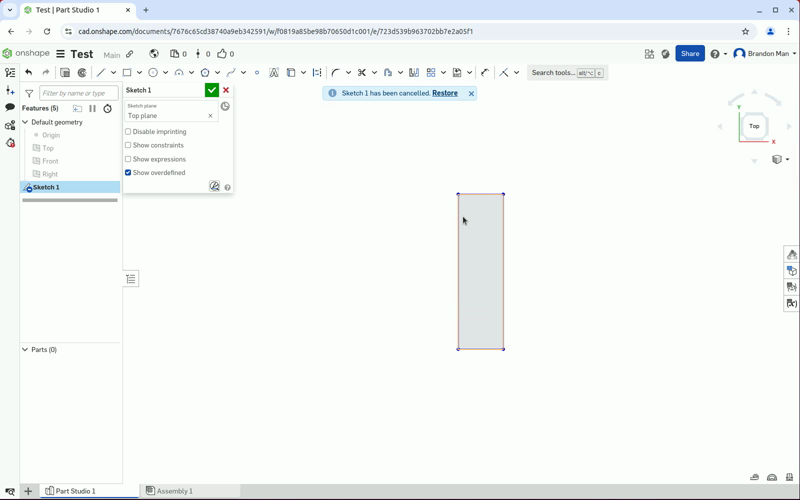
scroll(6)
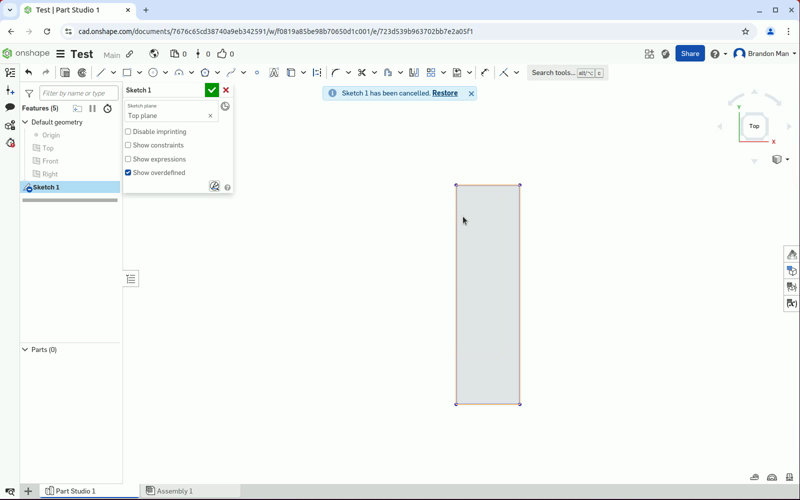
scroll(6)
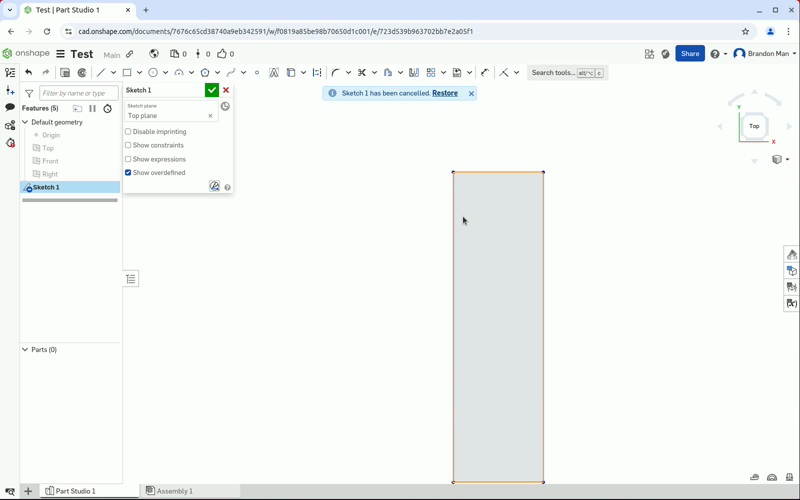
scroll(6)
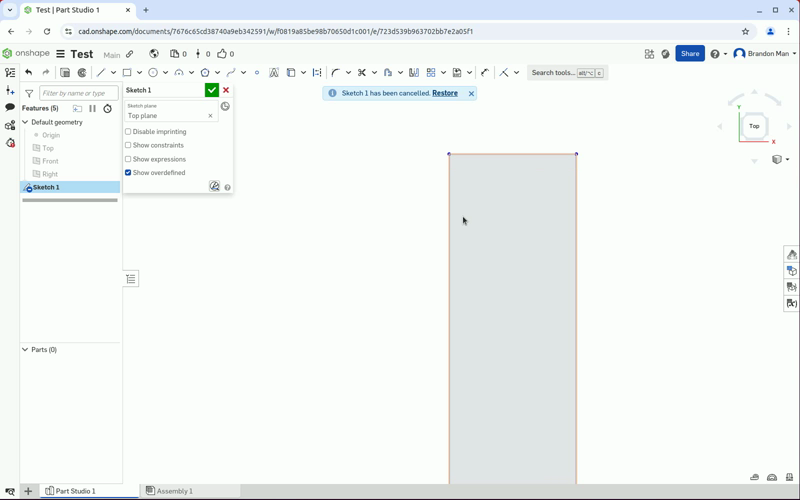
scroll(6)
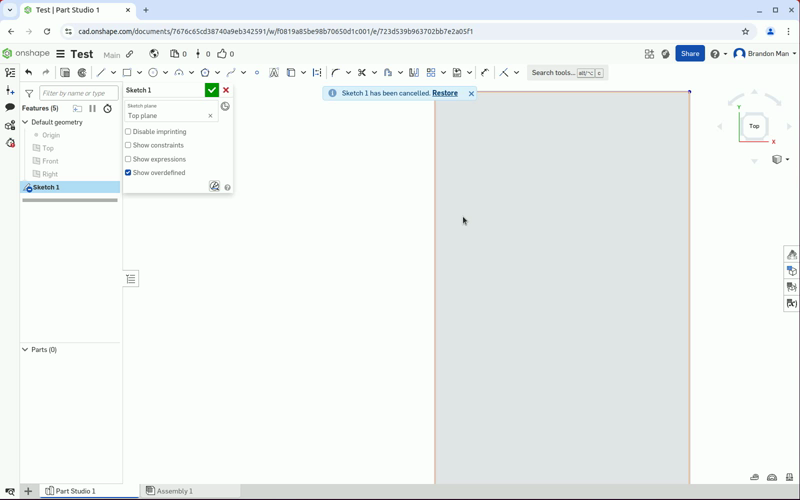
click(463, 216)
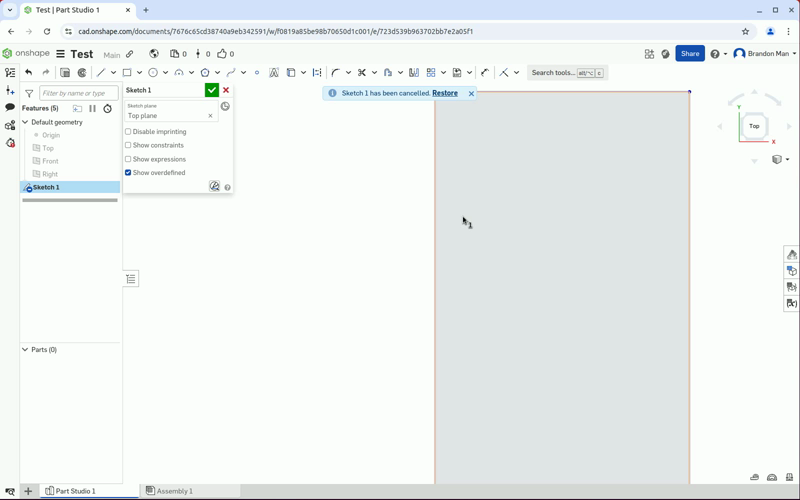
scroll(-6)
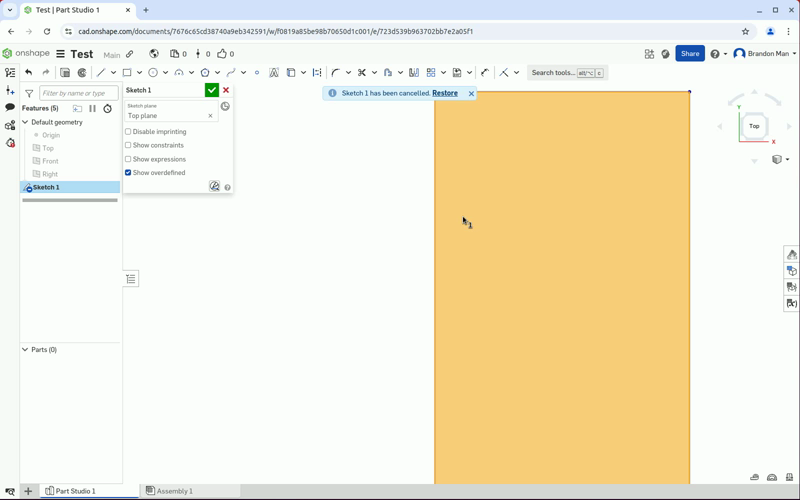
scroll(-6)
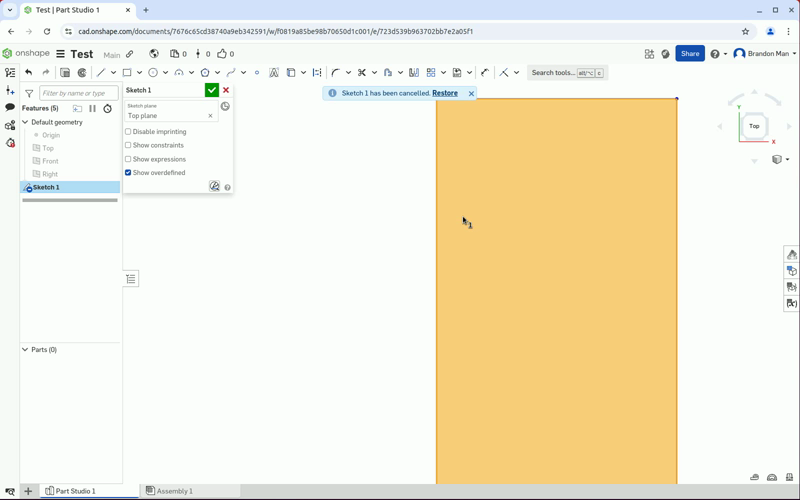
scroll(-6)
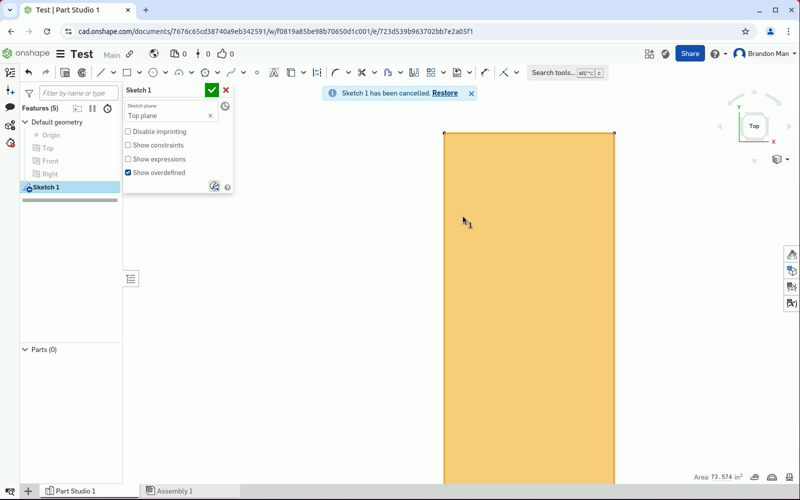
scroll(-6)
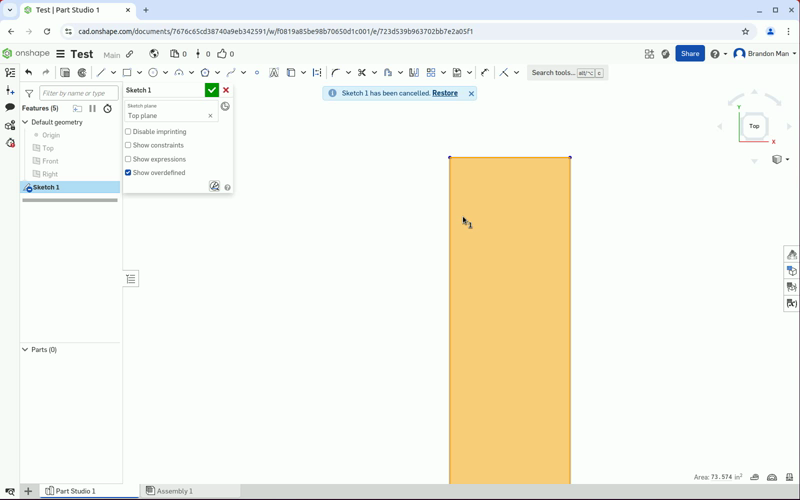
scroll(-6)
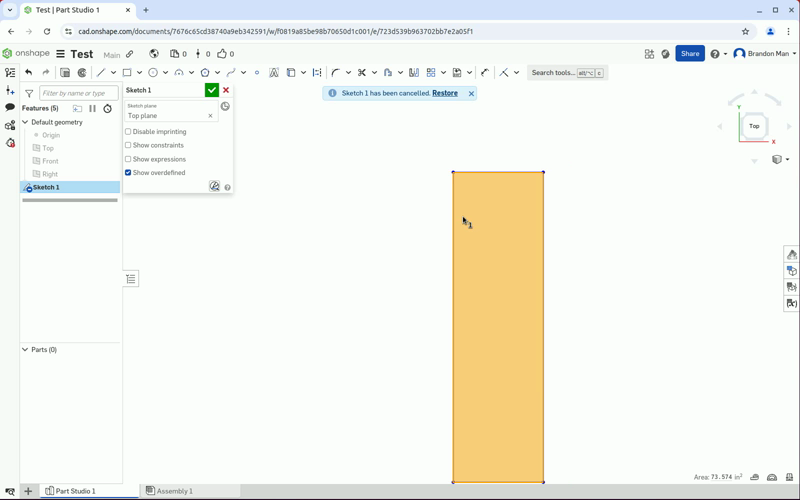
scroll(-6)
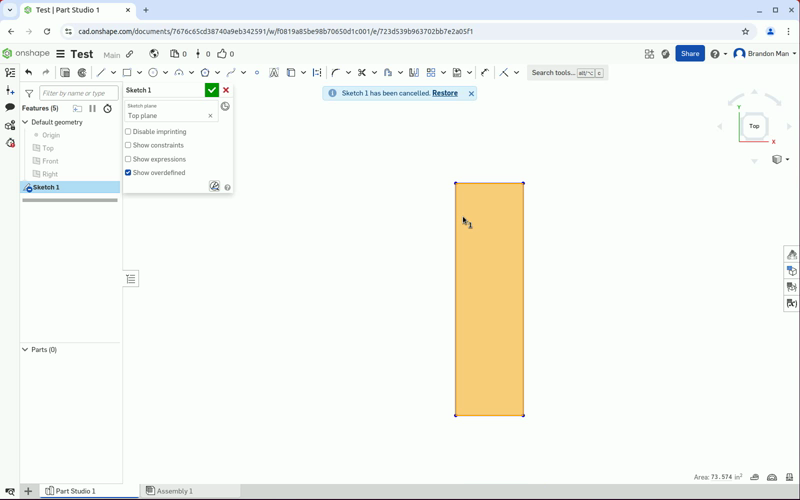
scroll(-6)
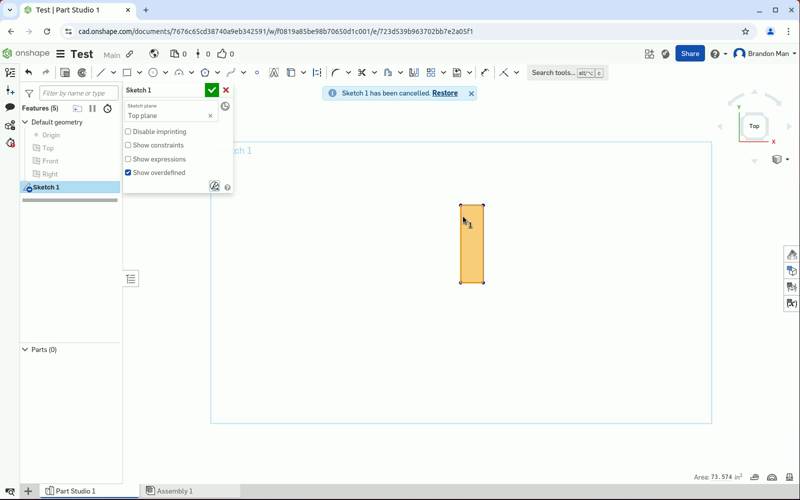
mouse_move(73, 352)
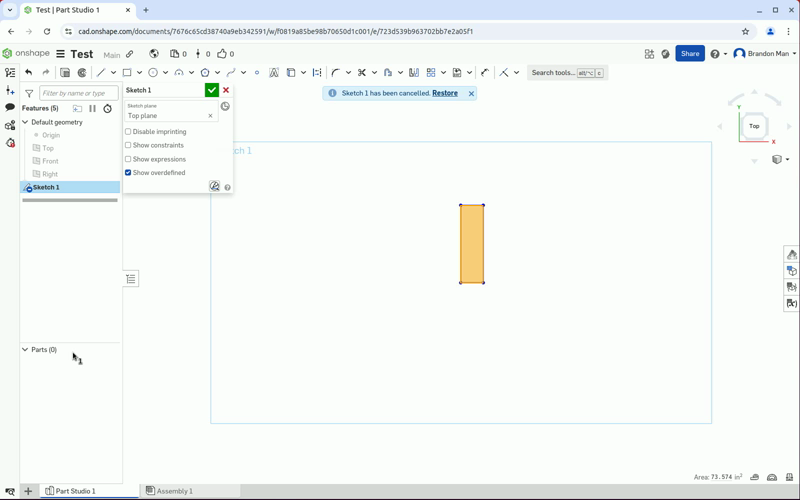
key(shift+y)
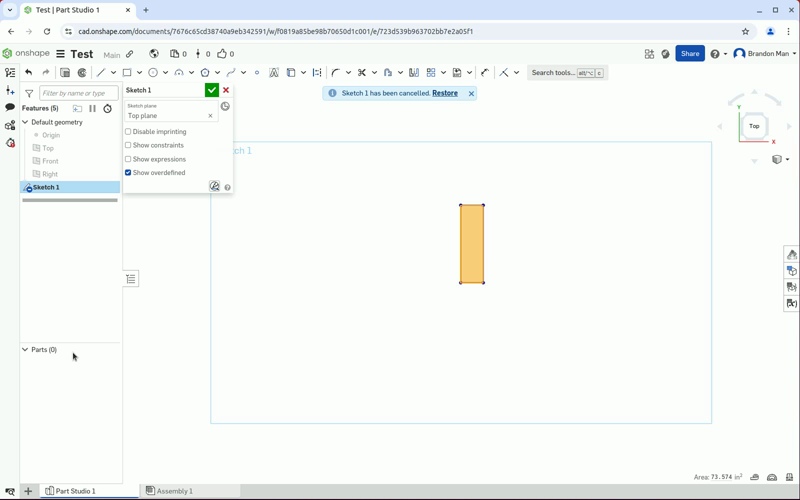
key(shift+e)
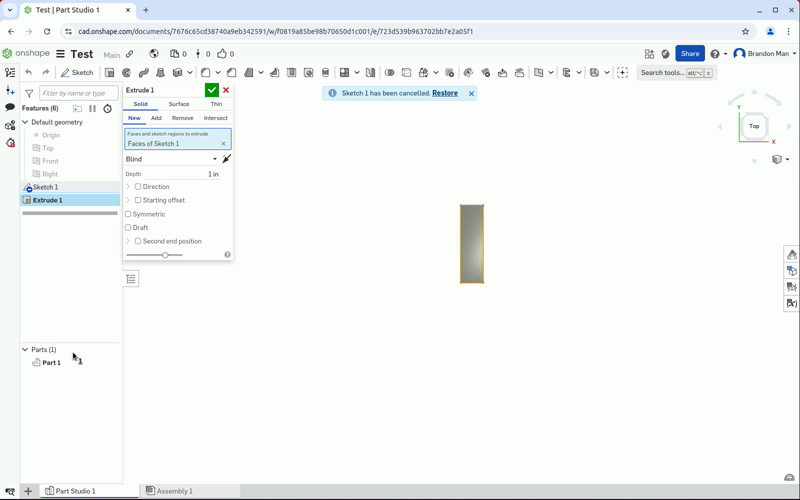
mouse_move(143, 106)
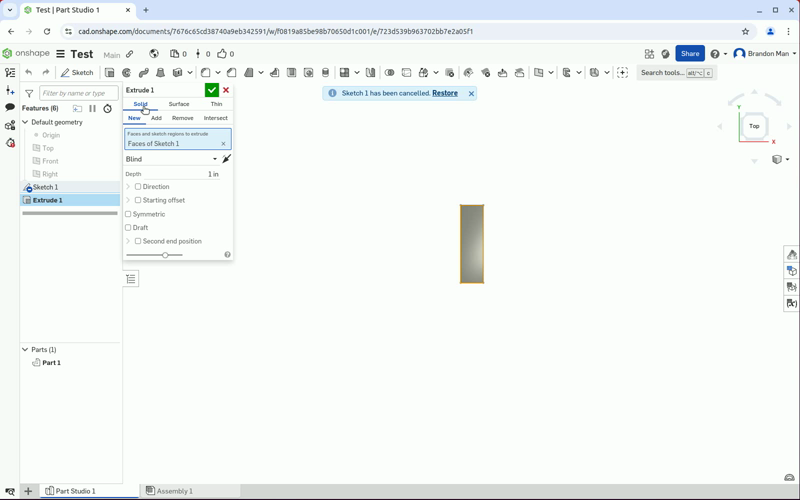
click(143, 106)
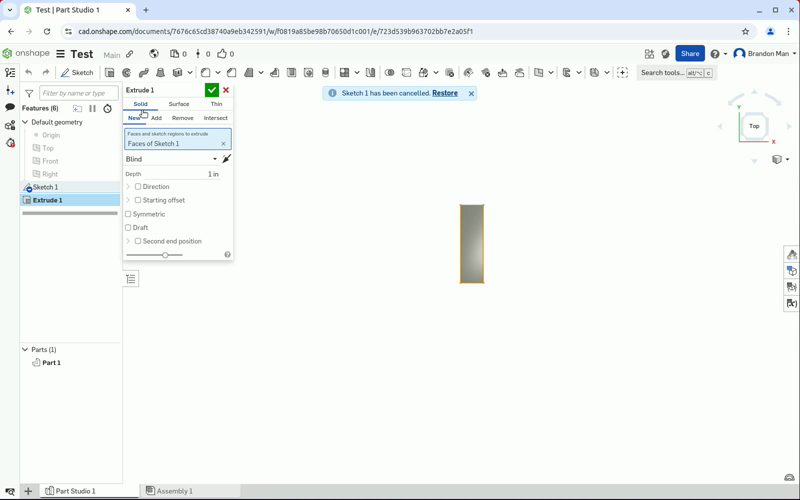
mouse_move(137, 120)
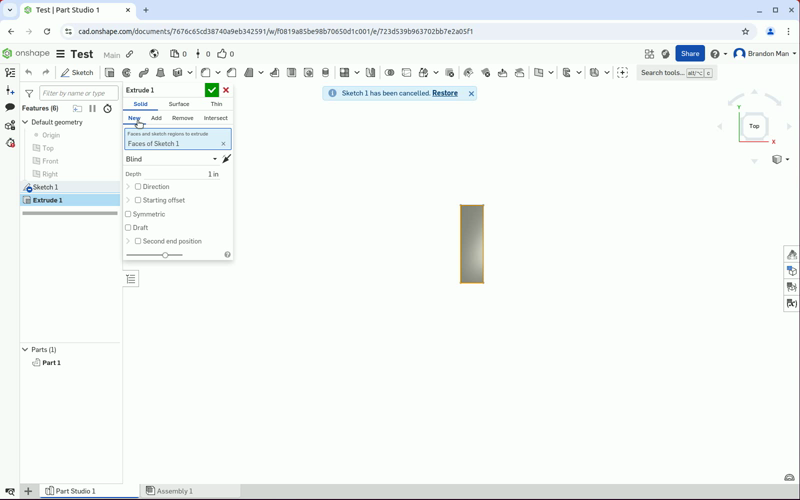
click(137, 120)
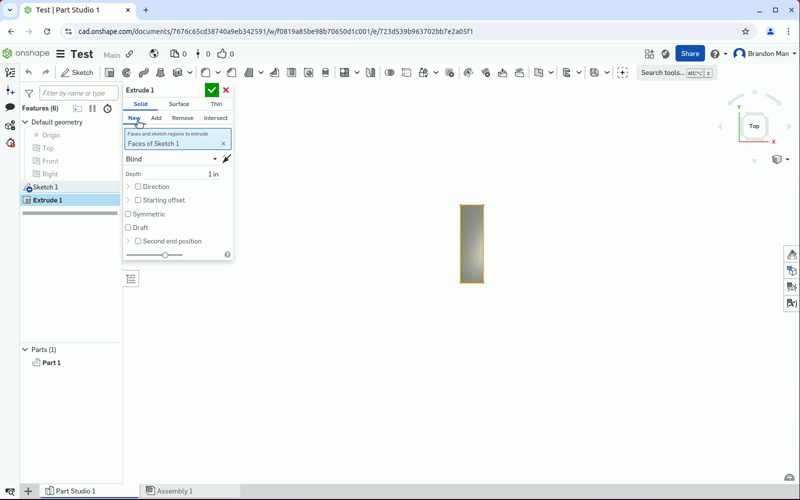
key(tab, 4)
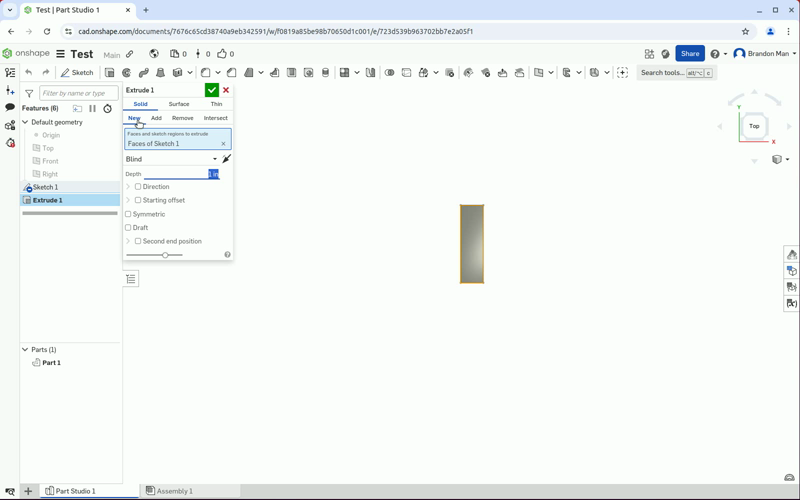
text(1.204)
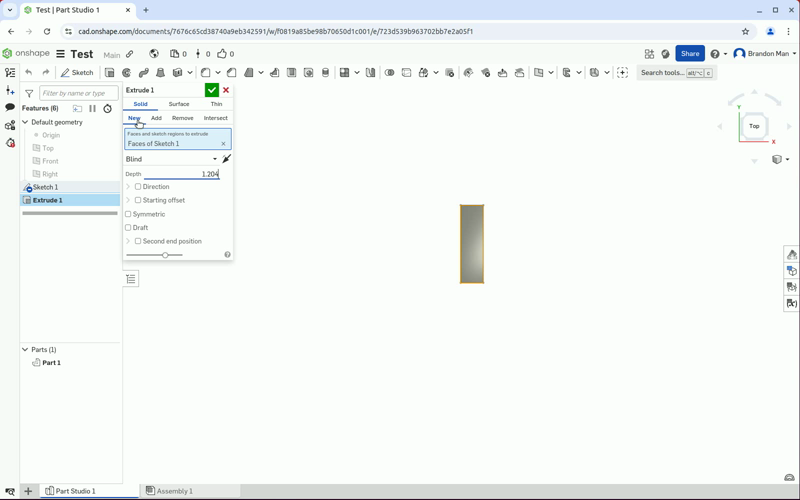
key(enter)
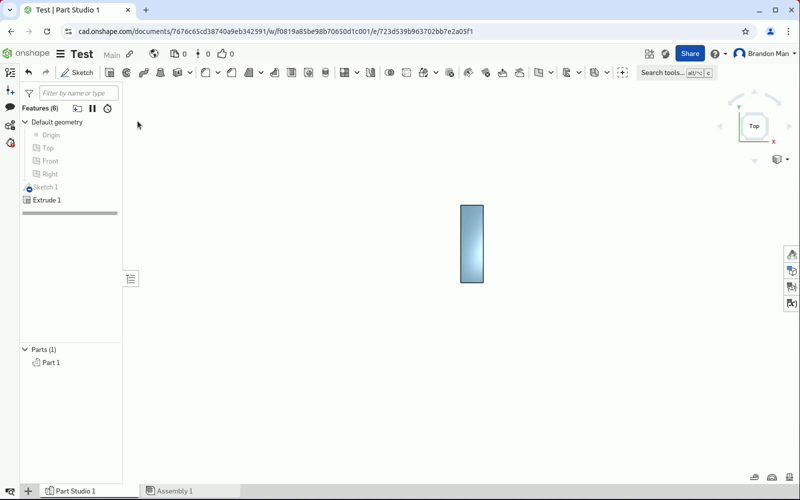
key(shift+h)
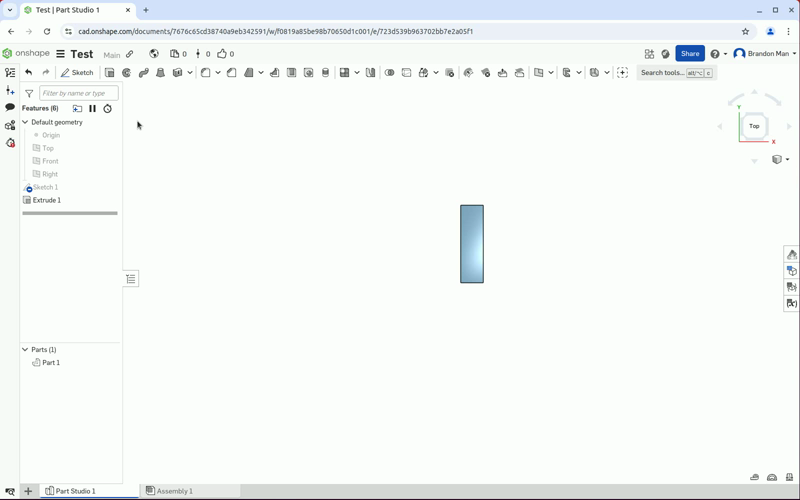
key(shift+h)
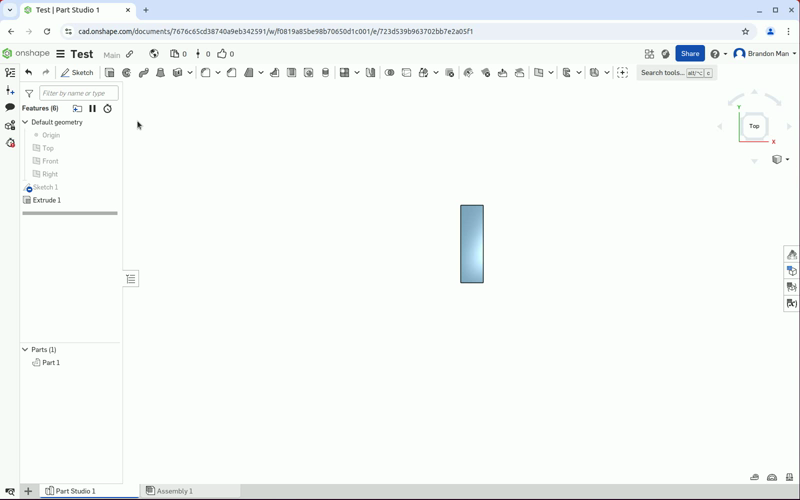
mouse_move(73, 189)
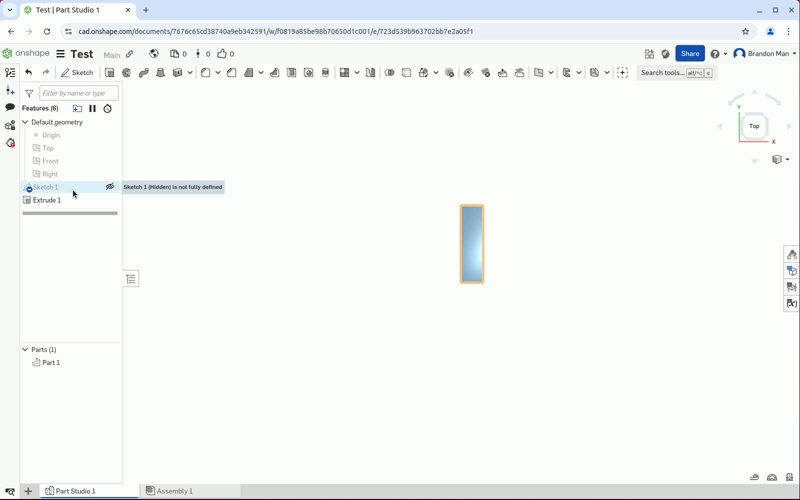
click(73, 189)
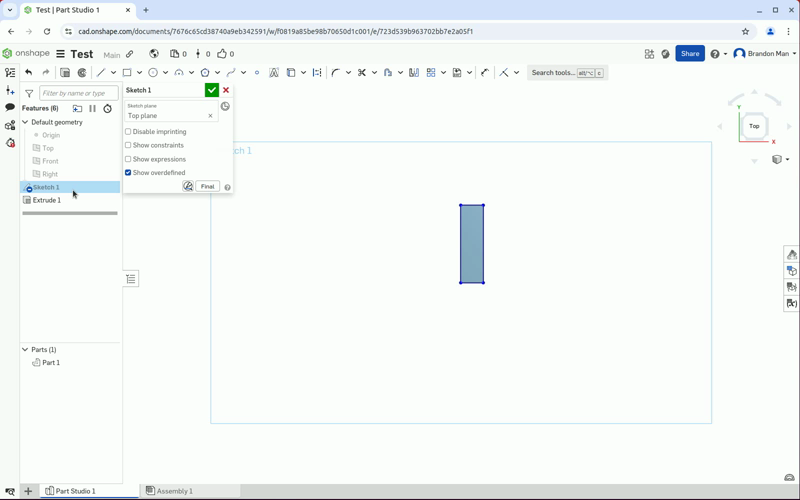
mouse_move(229, 92)
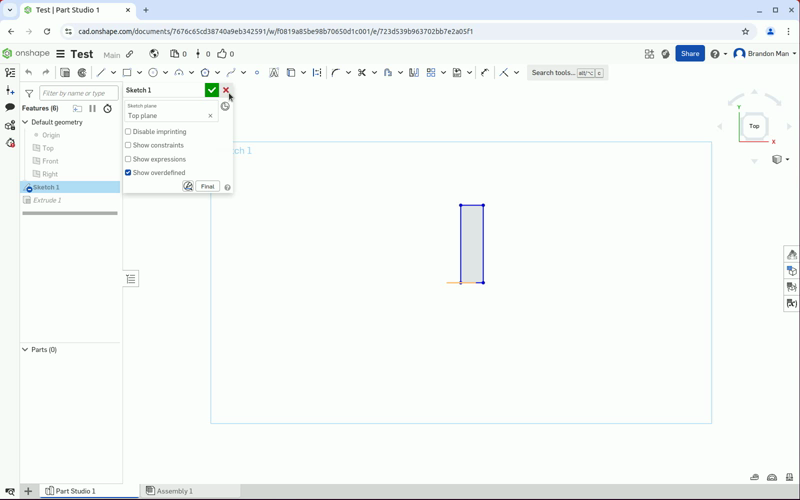
click(229, 92)
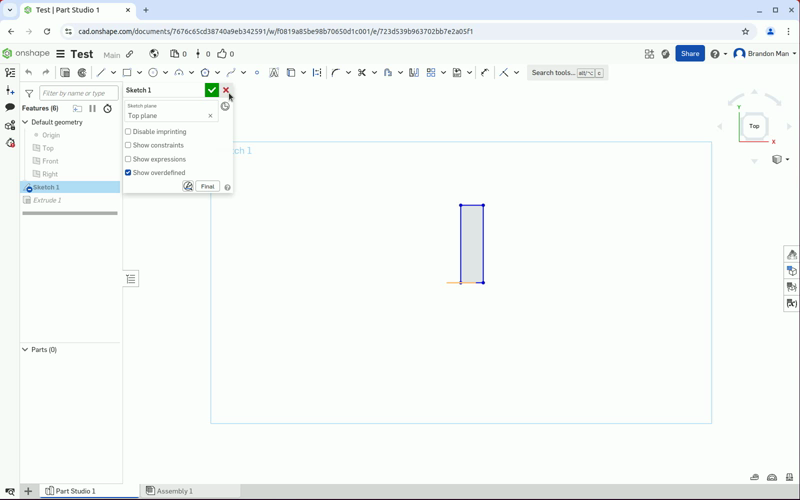
key(shift+s)
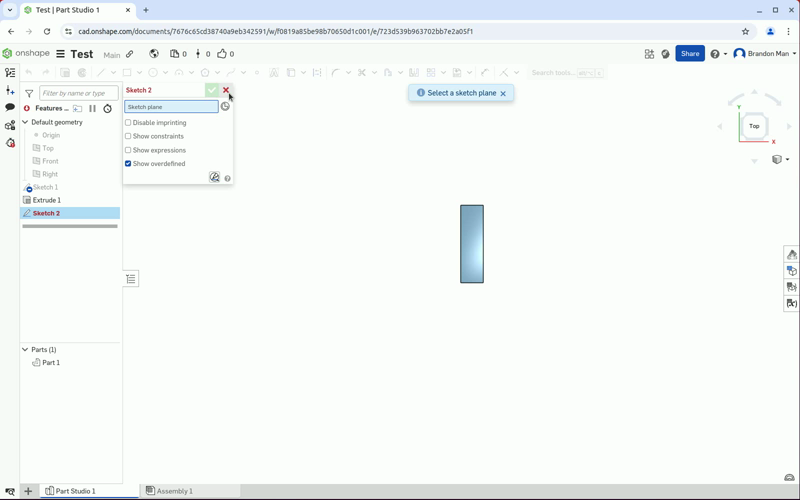
mouse_move(73, 150)
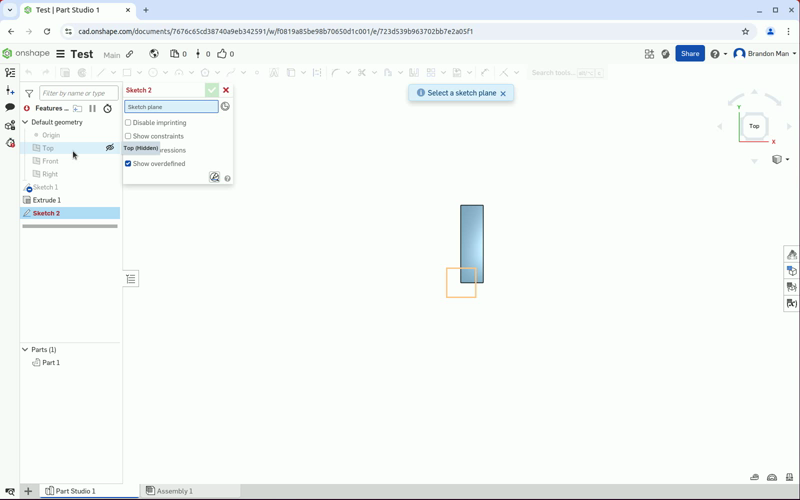
click(73, 150)
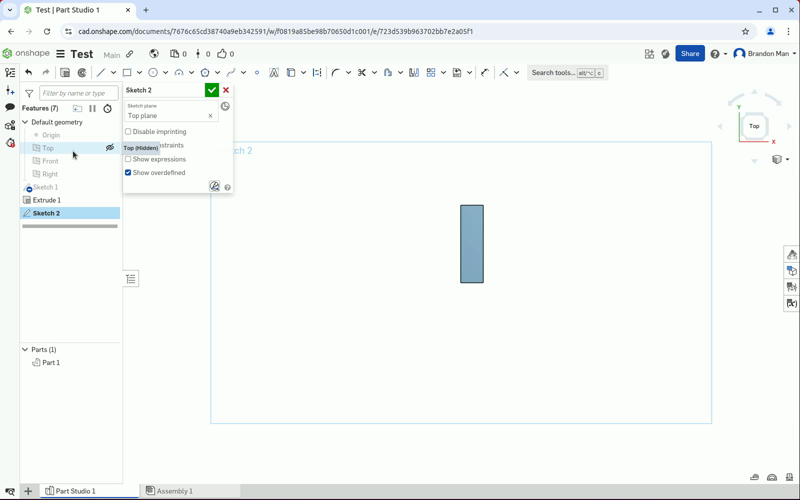
mouse_move(73, 352)
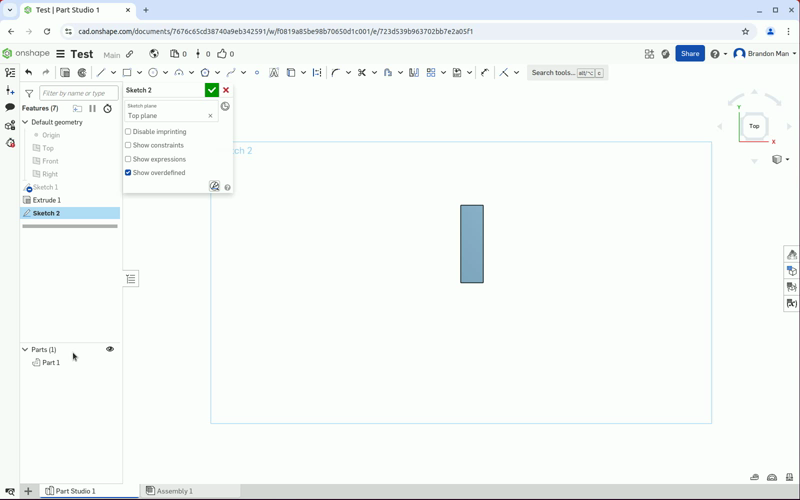
key(y)
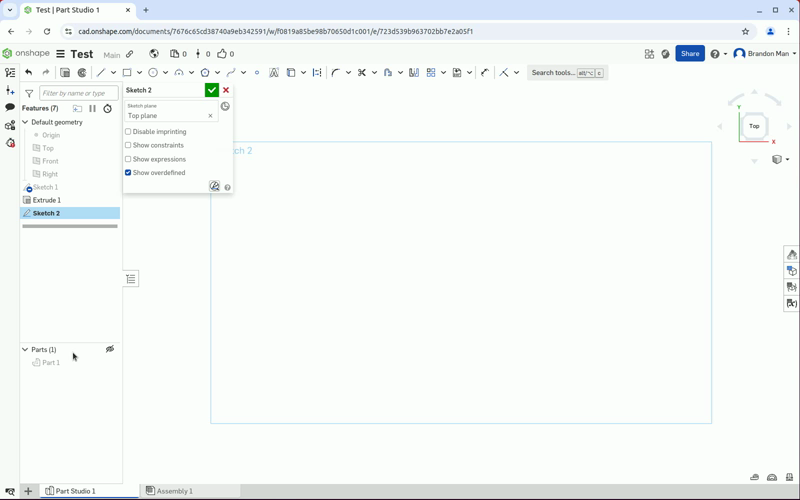
key(l)
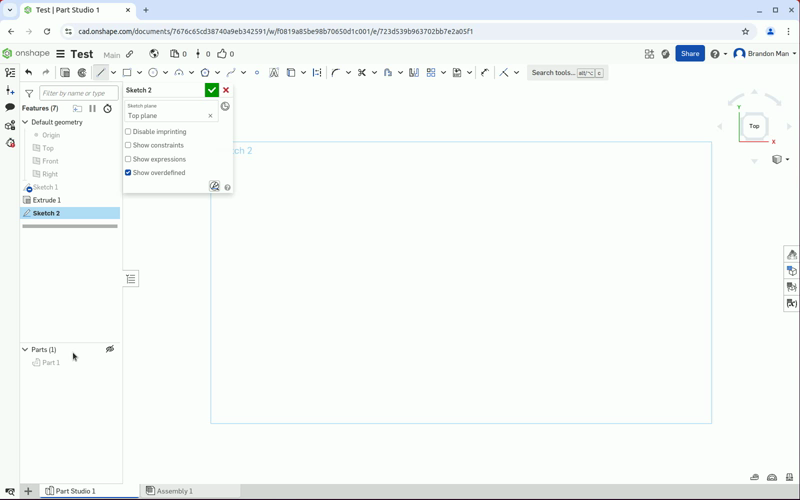
key_down(shift)
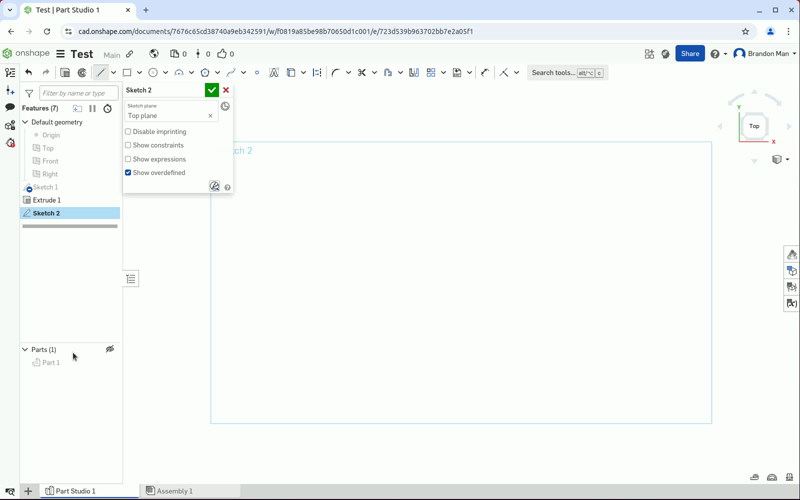
mouse_move(439, 205)
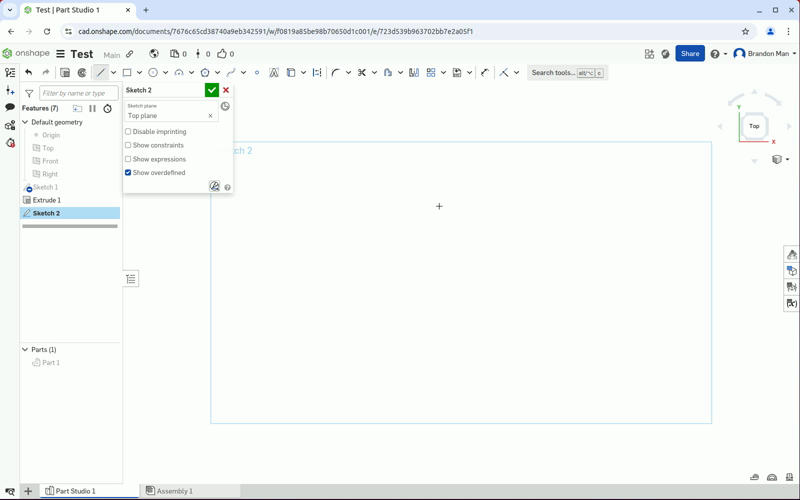
click(439, 205)
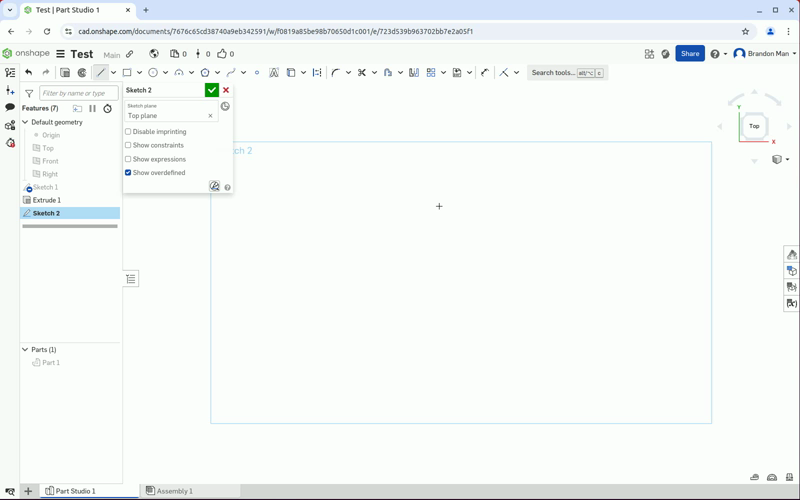
key_up(shift)
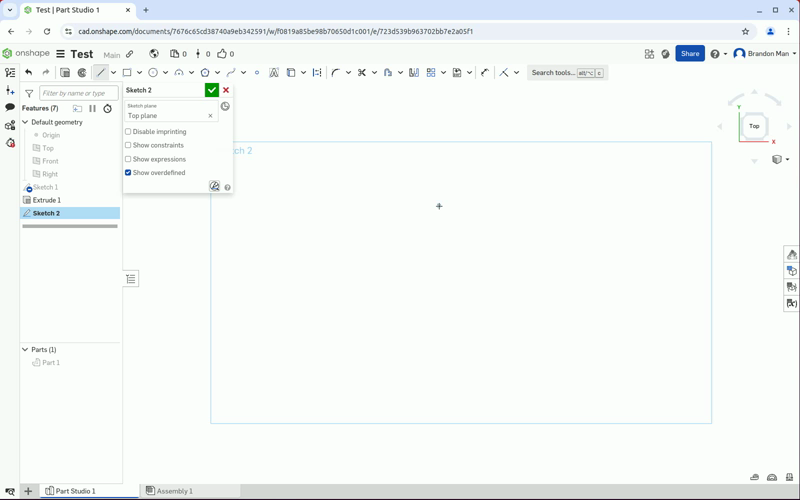
key_down(shift)
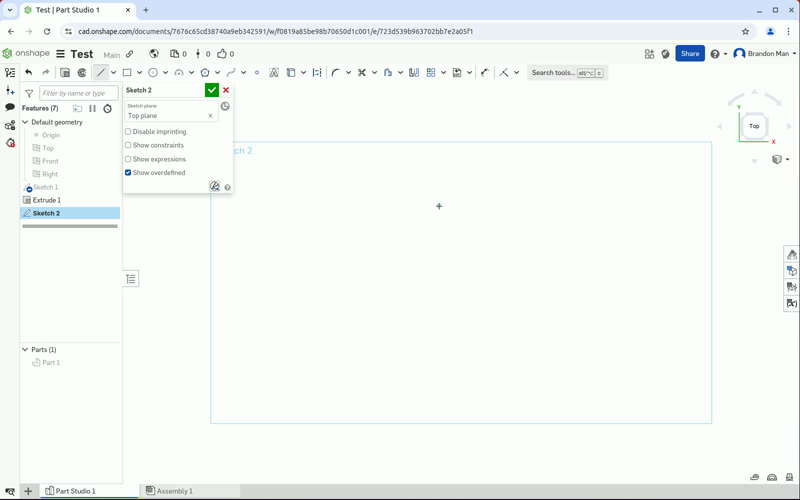
mouse_move(469, 205)
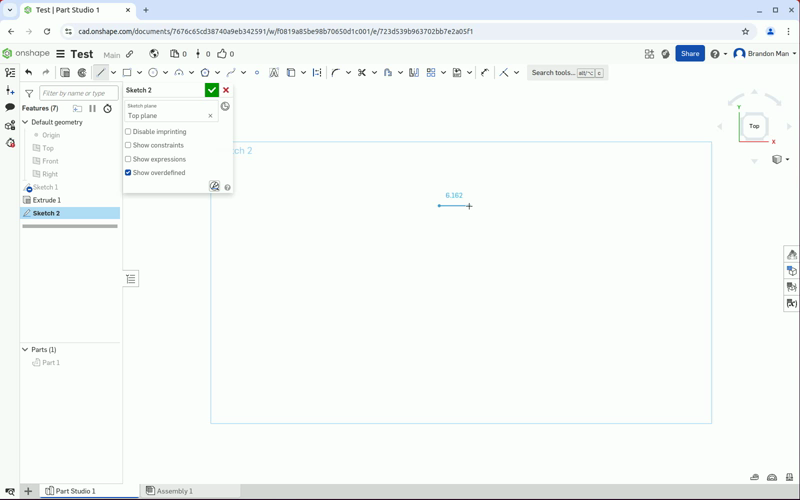
mouse_move(460, 205)
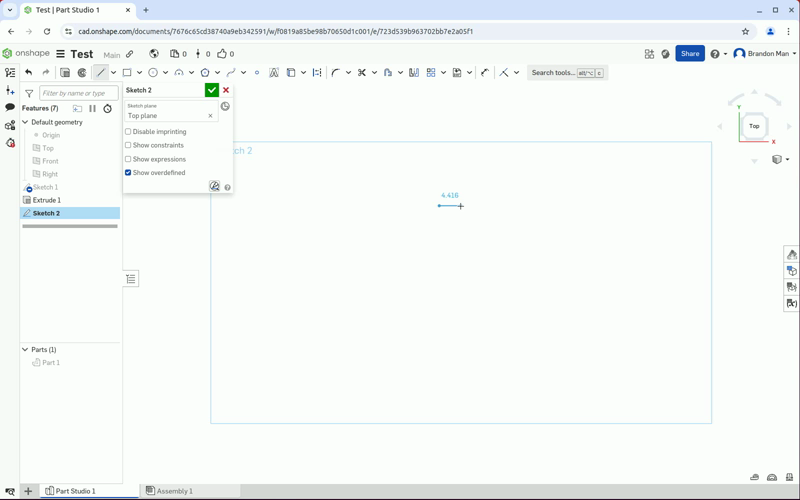
click(460, 205)
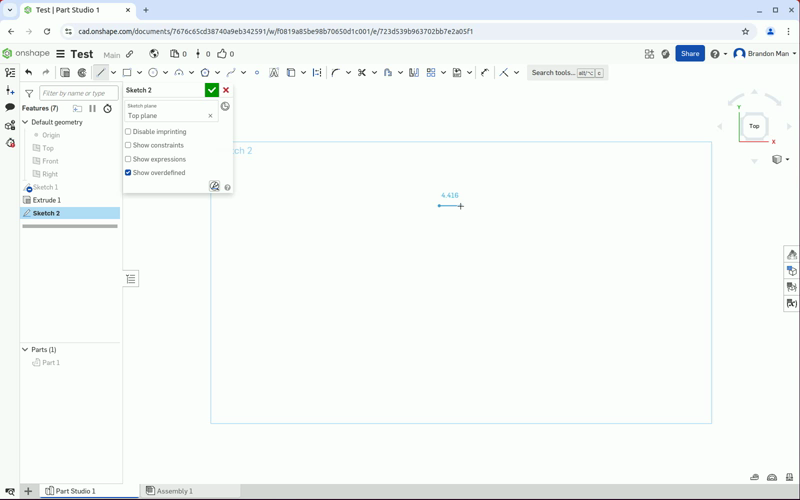
key_up(shift)
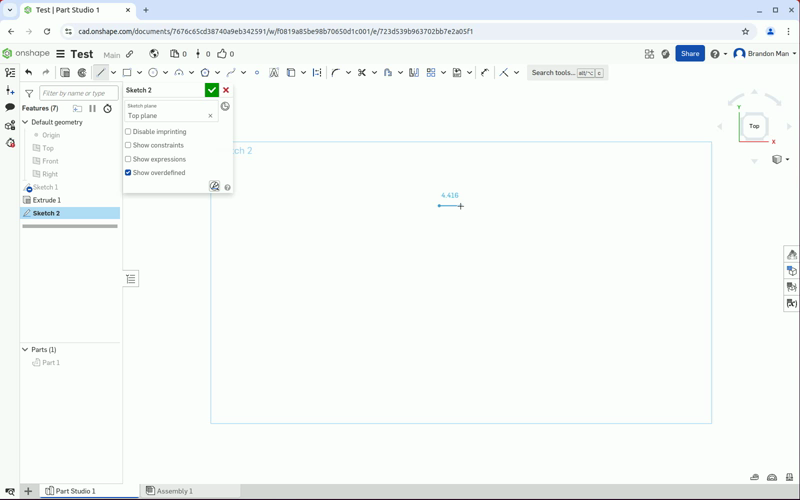
key_down(shift)
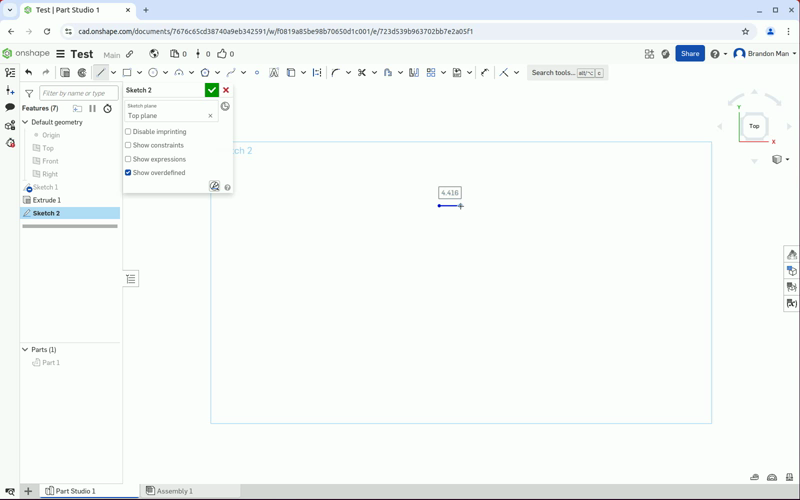
mouse_move(490, 205)
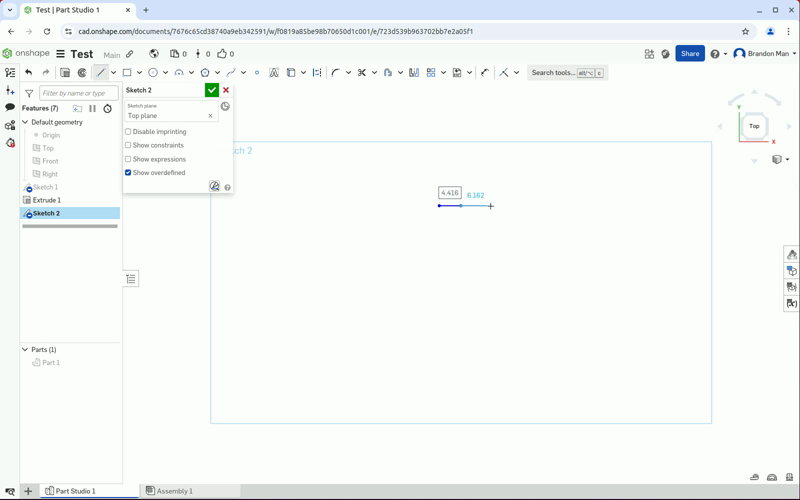
mouse_move(483, 205)
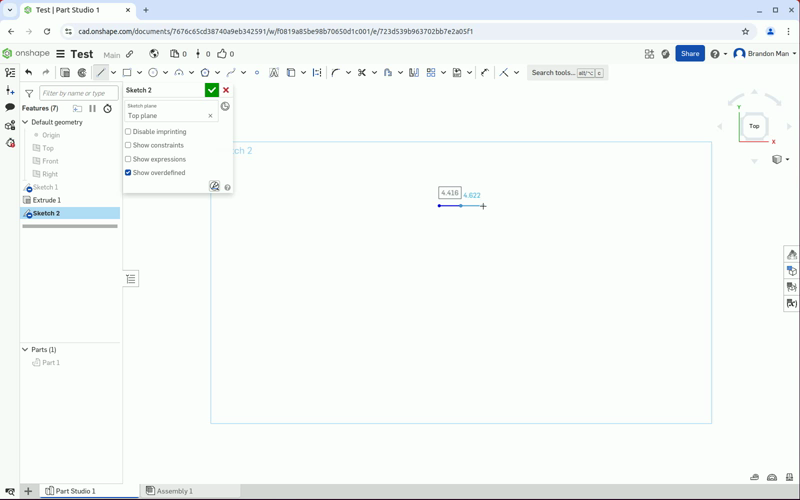
click(483, 205)
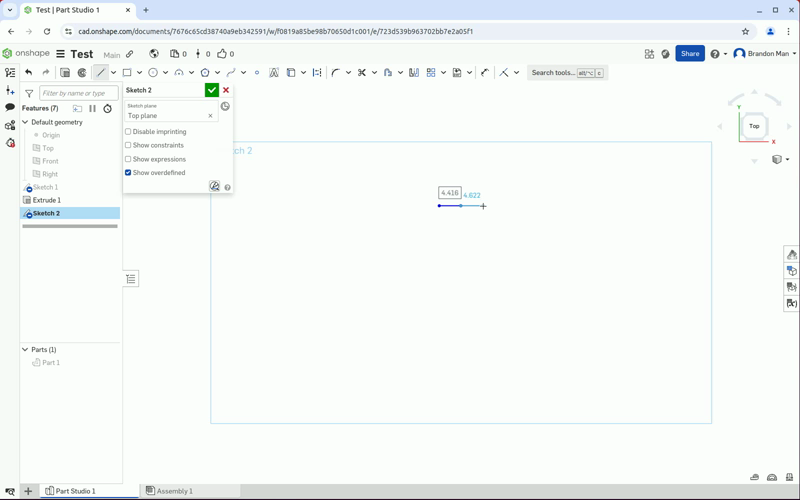
key_up(shift)
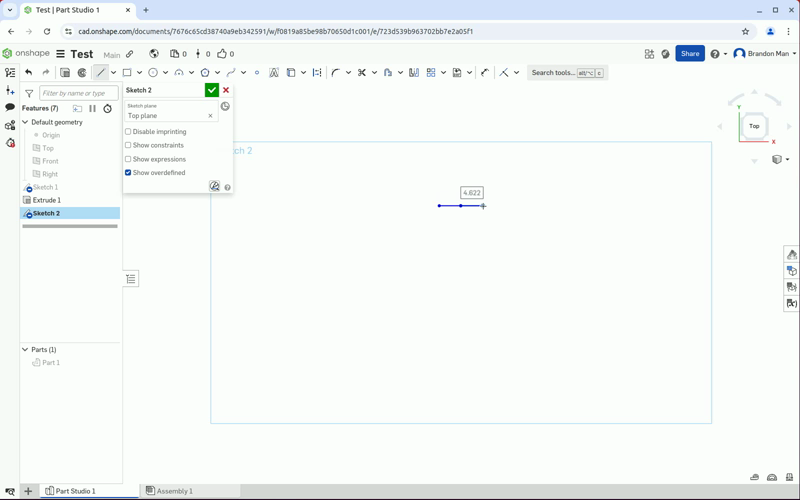
key_down(shift)
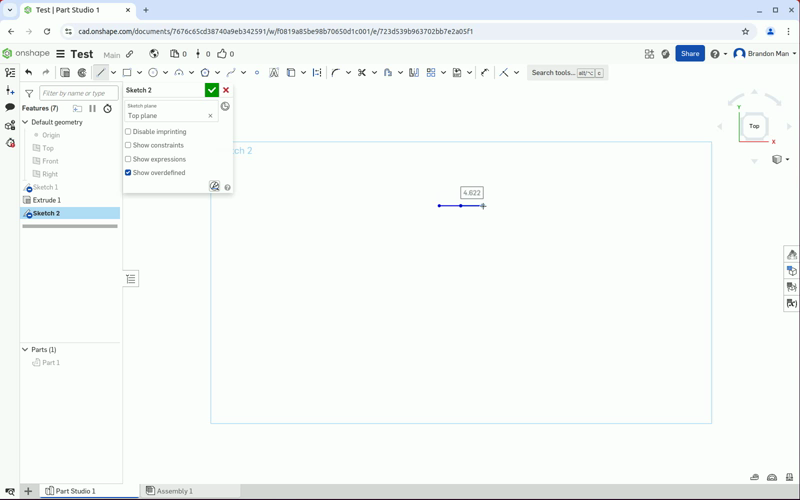
mouse_move(513, 205)
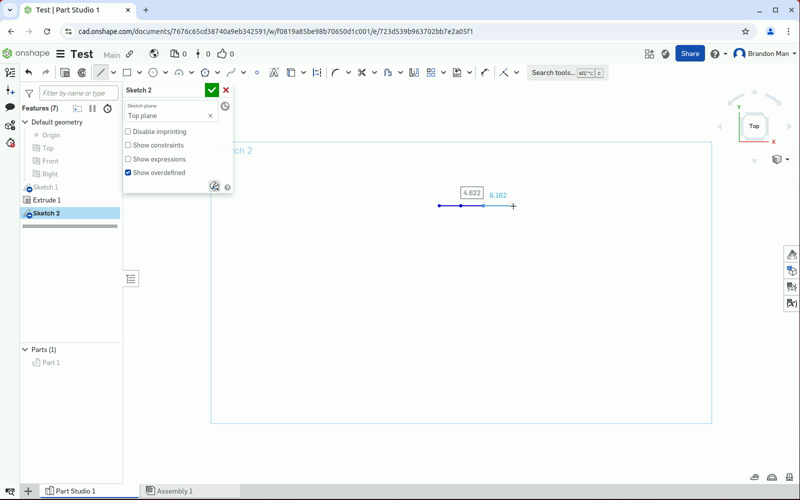
mouse_move(504, 205)
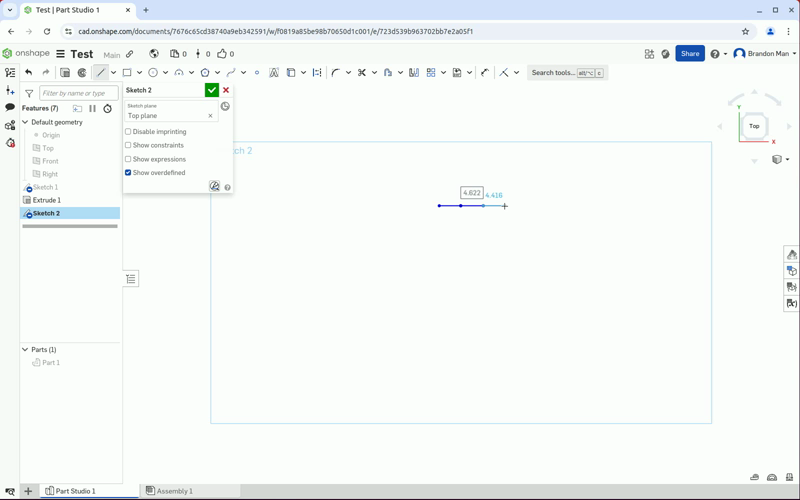
click(504, 205)
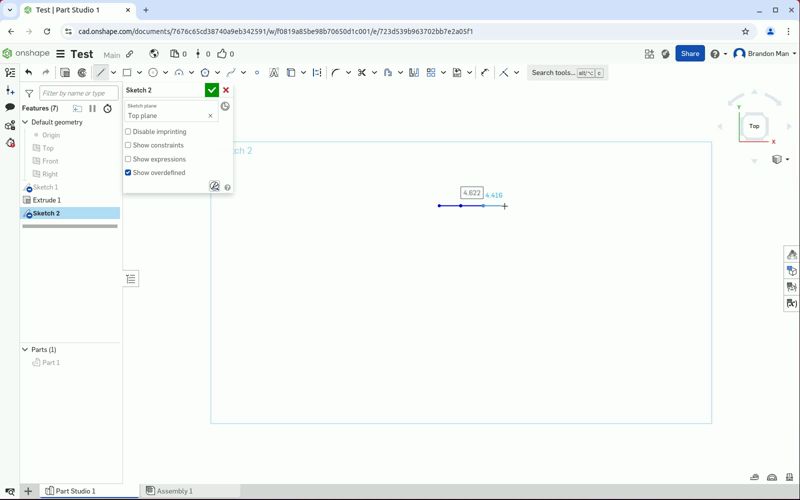
key_up(shift)
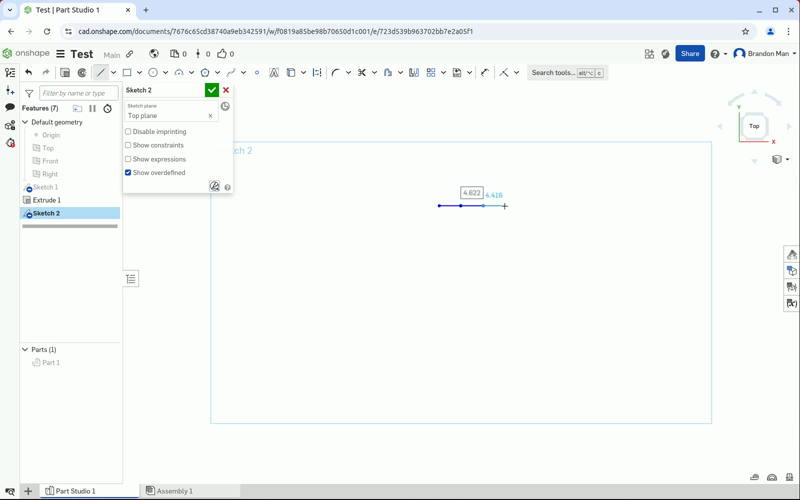
key_down(shift)
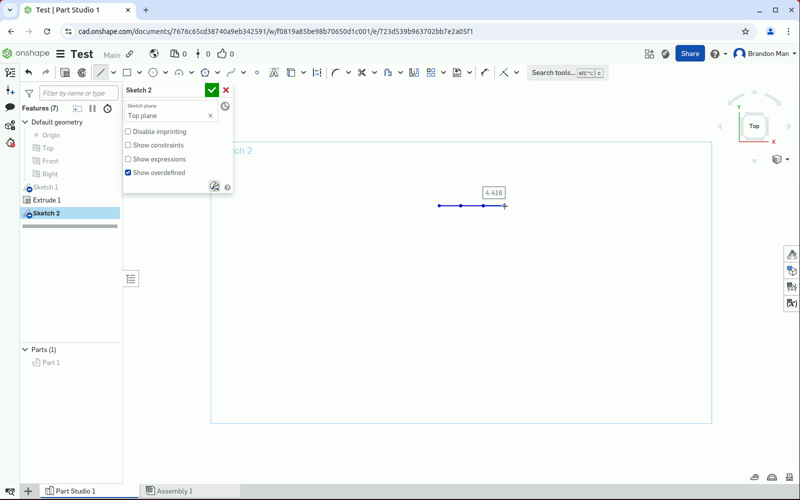
mouse_move(534, 205)
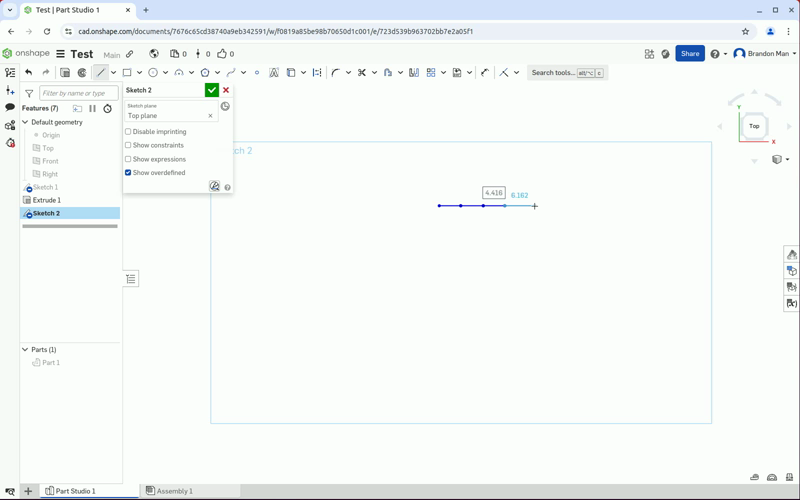
mouse_move(471, 170)
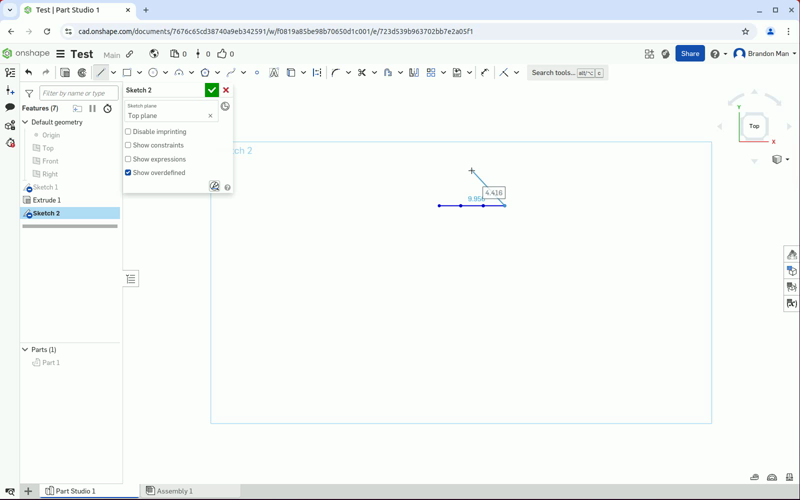
click(471, 170)
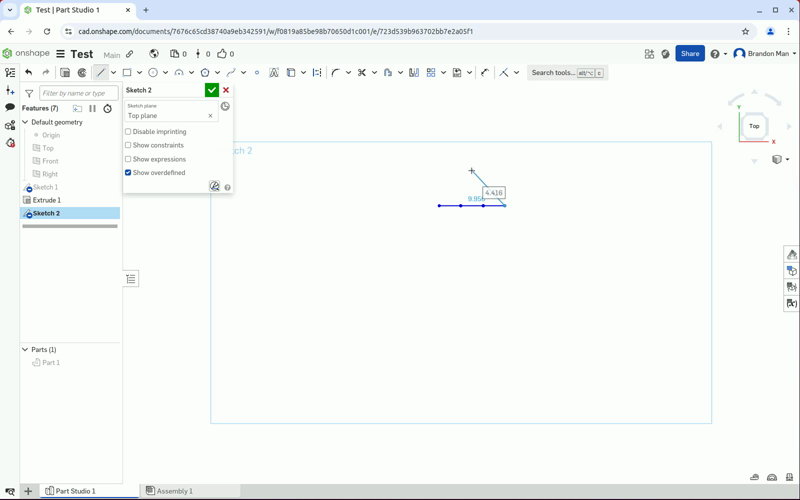
key_up(shift)
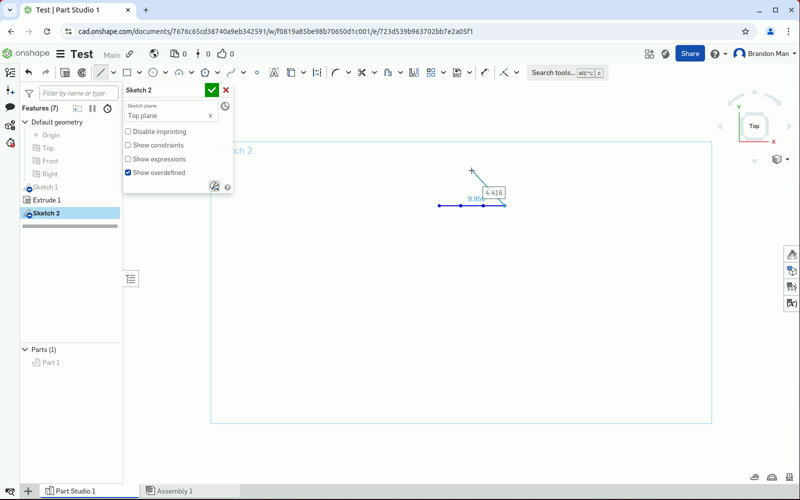
mouse_move(501, 170)
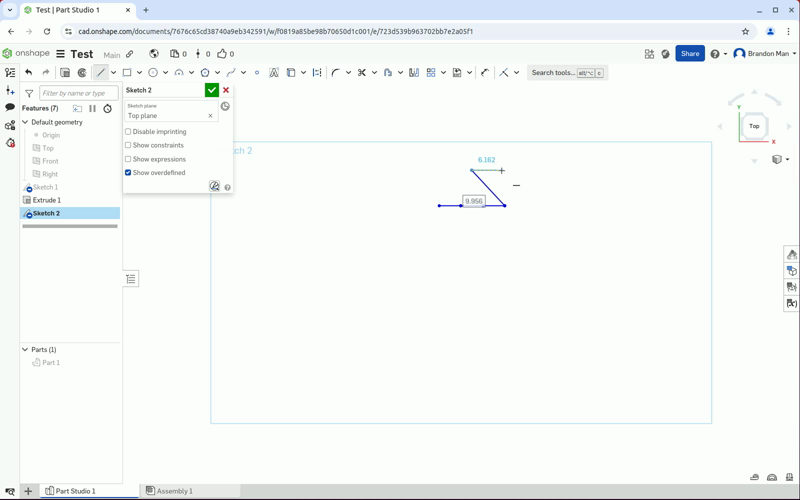
key_down(shift)
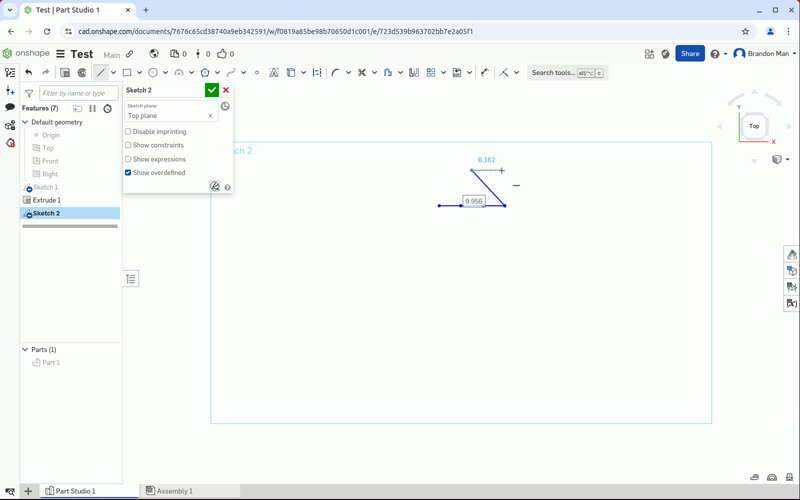
mouse_move(439, 205)
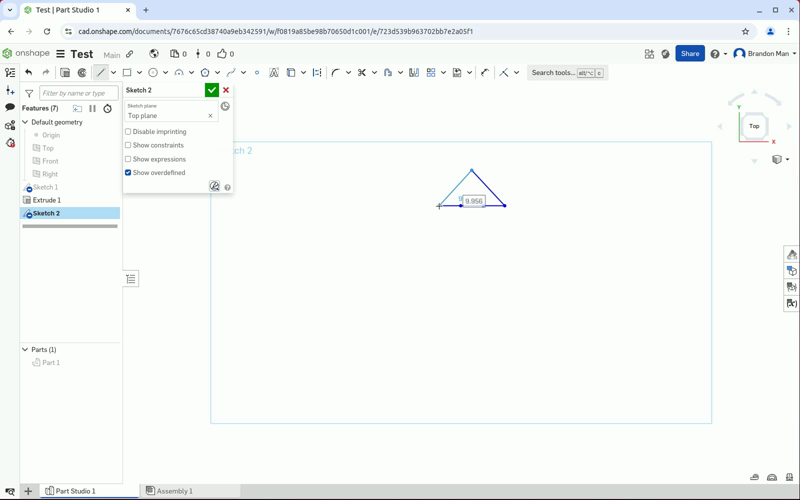
key_up(shift)
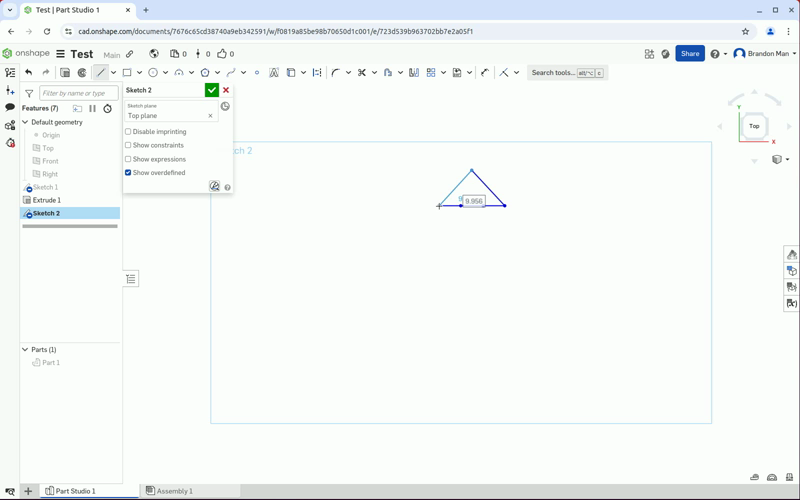
click(439, 205)
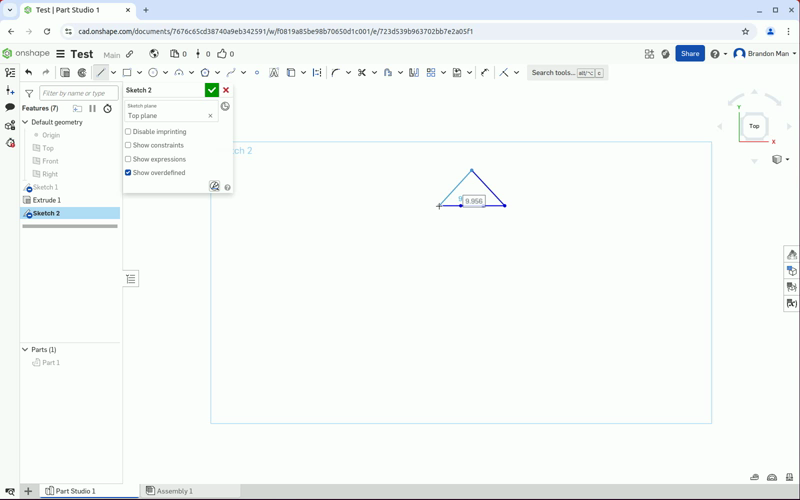
key(esc)
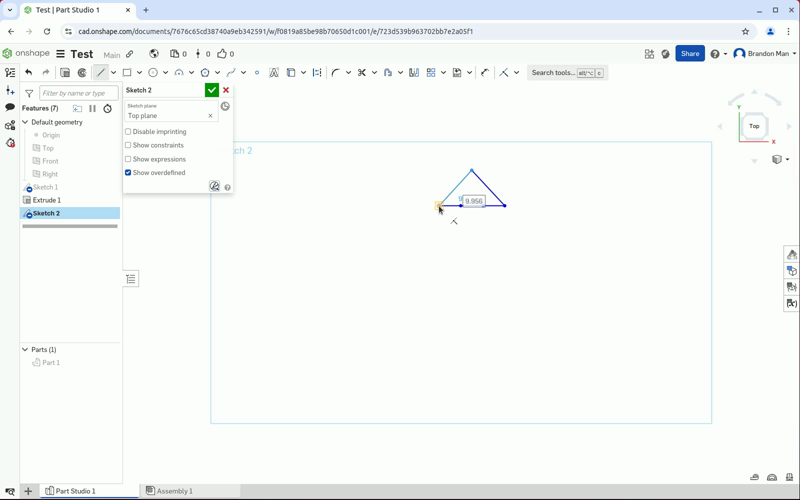
mouse_move(465, 182)
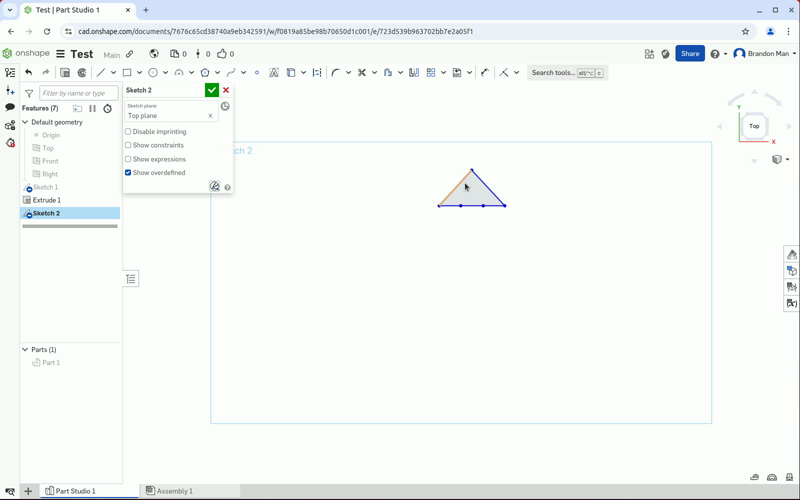
scroll(6)
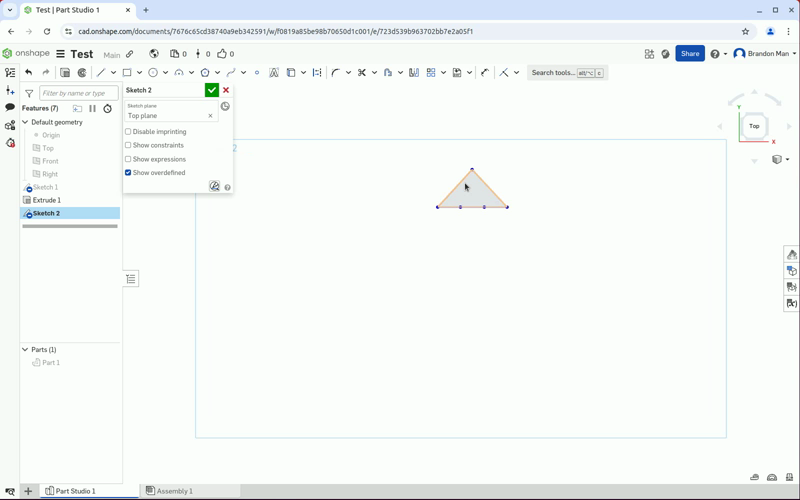
scroll(6)
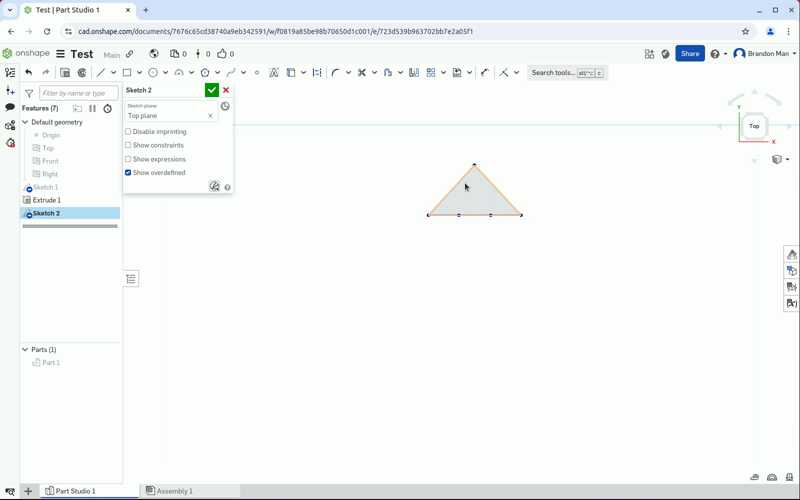
scroll(6)
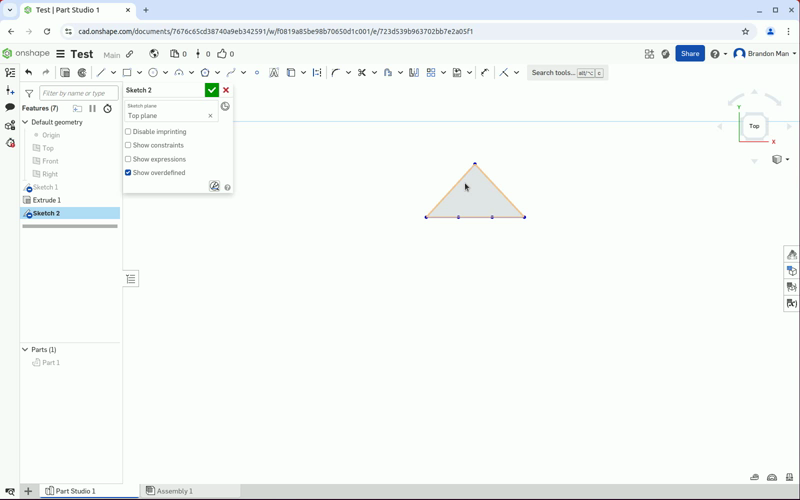
scroll(6)
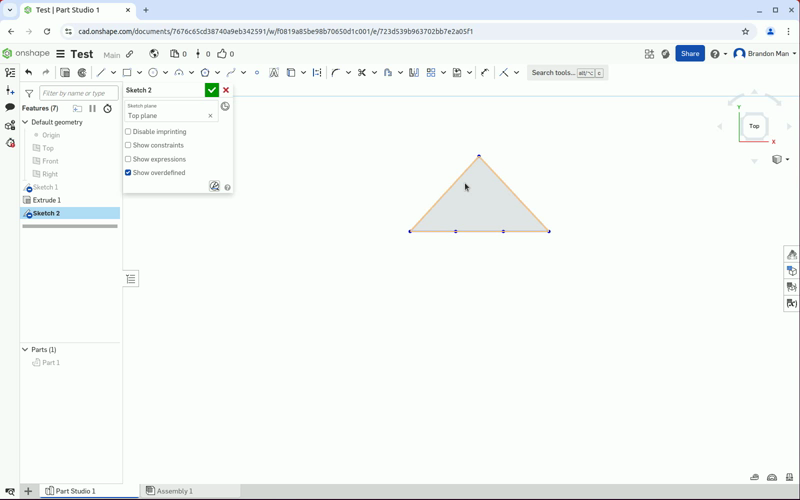
scroll(6)
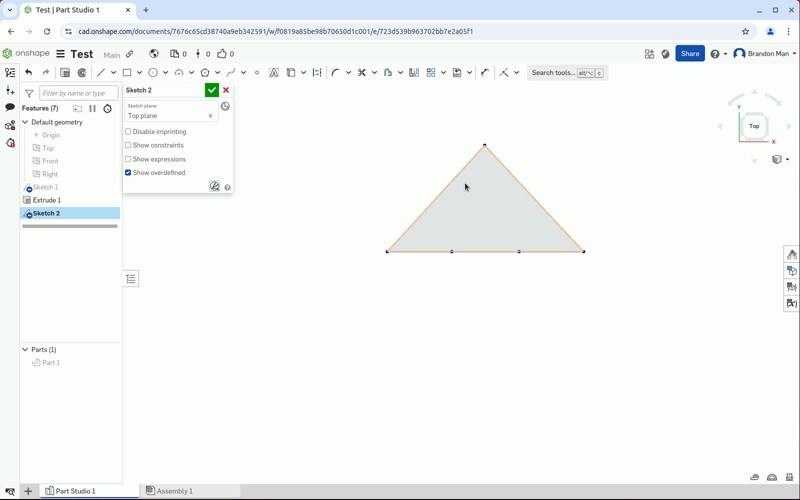
scroll(6)
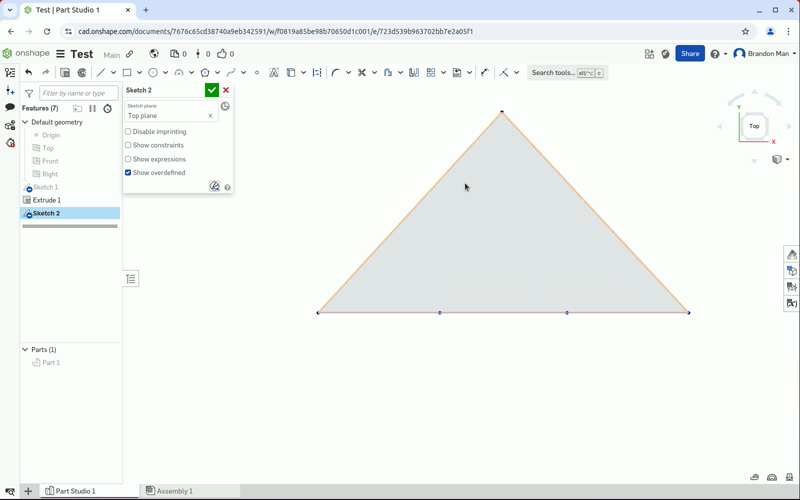
scroll(6)
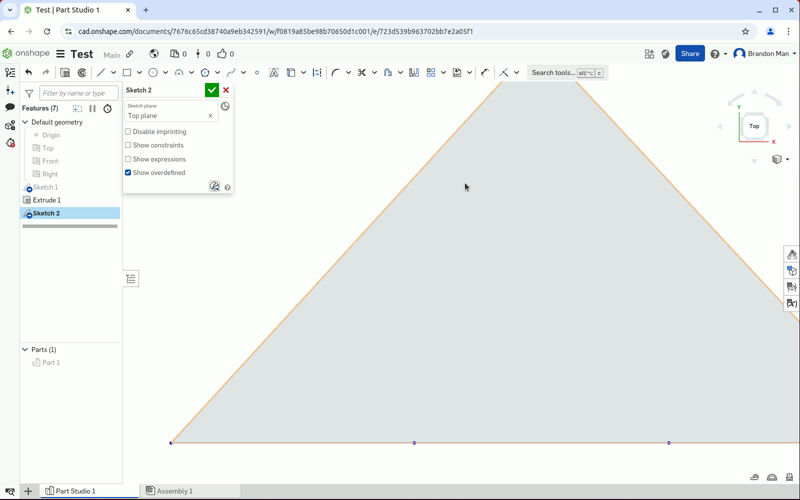
click(465, 182)
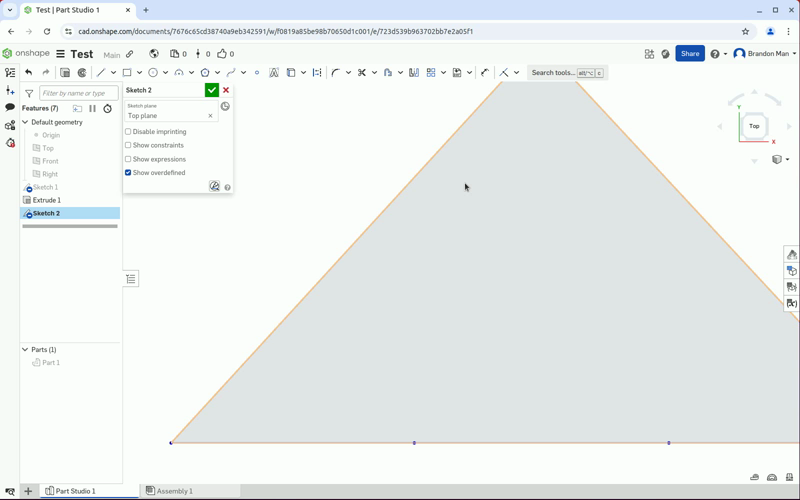
scroll(-6)
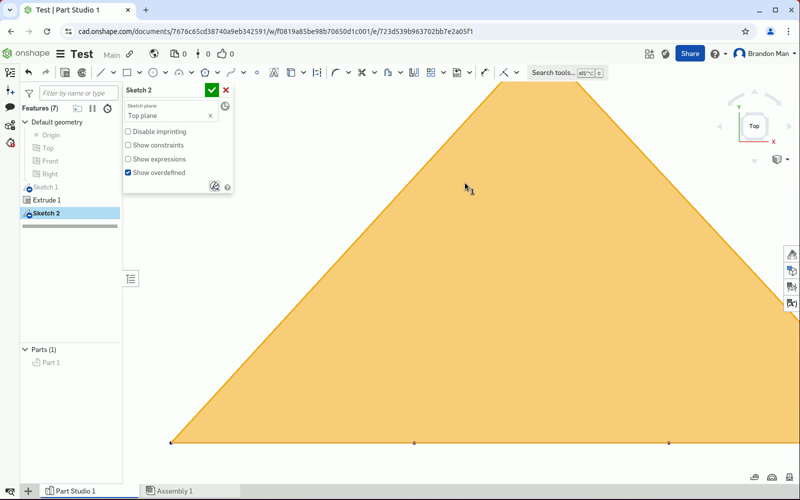
scroll(-6)
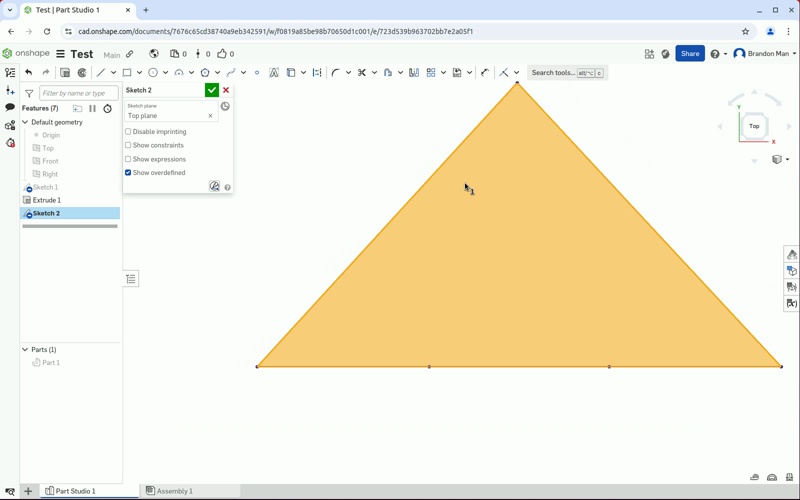
scroll(-6)
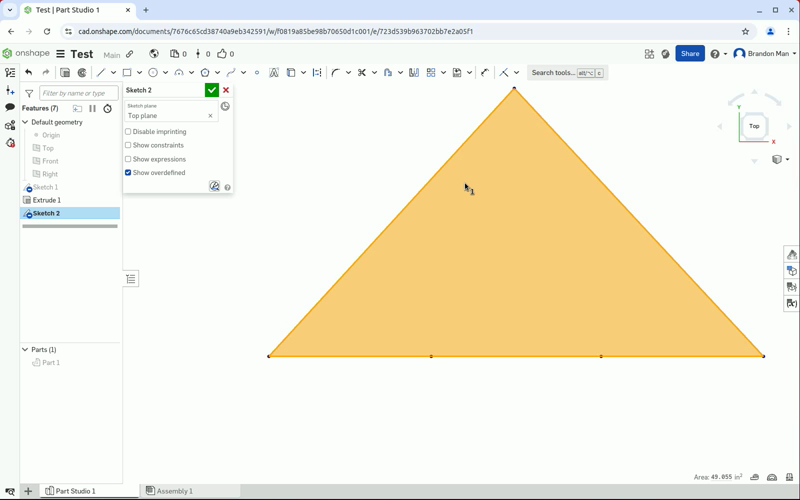
scroll(-6)
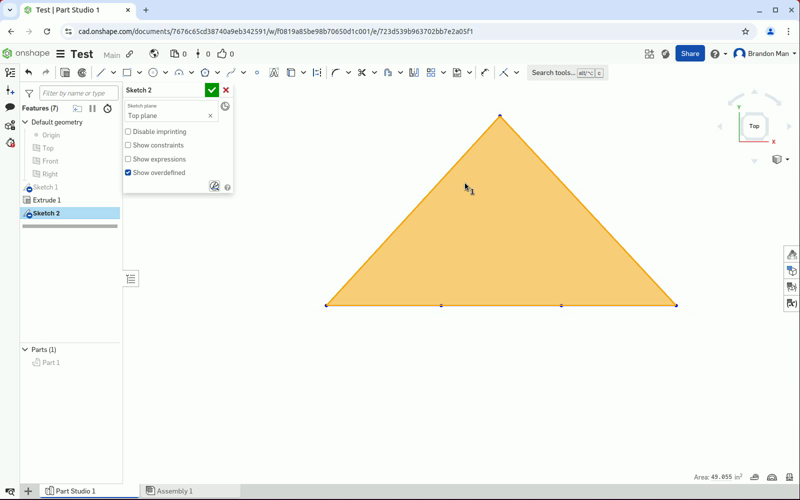
scroll(-6)
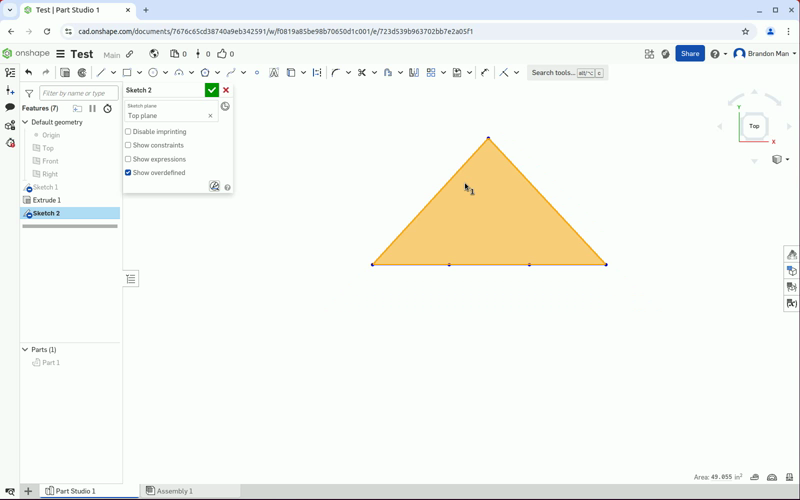
scroll(-6)
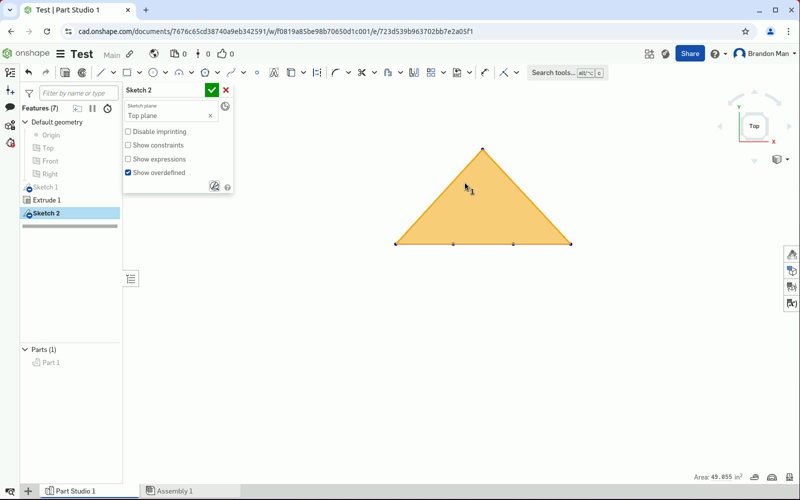
scroll(-6)
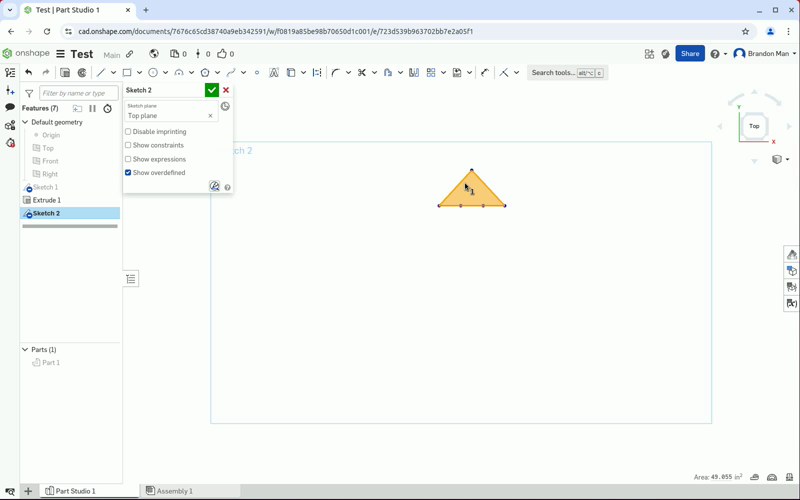
mouse_move(73, 352)
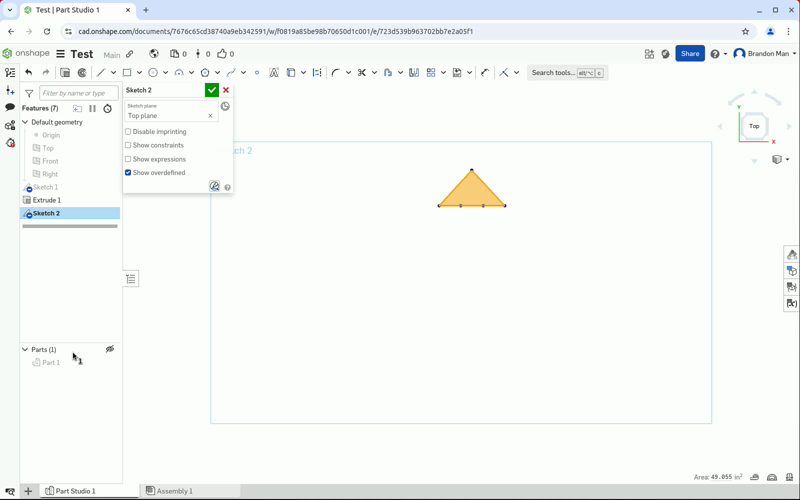
key(shift+y)
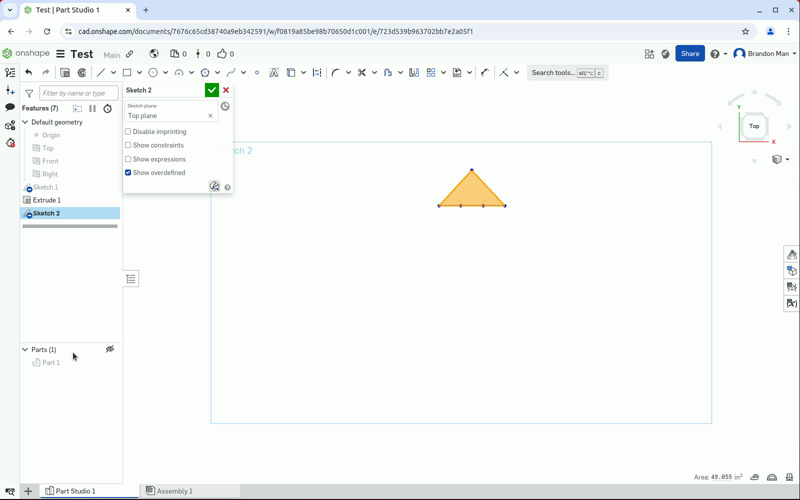
key(shift+e)
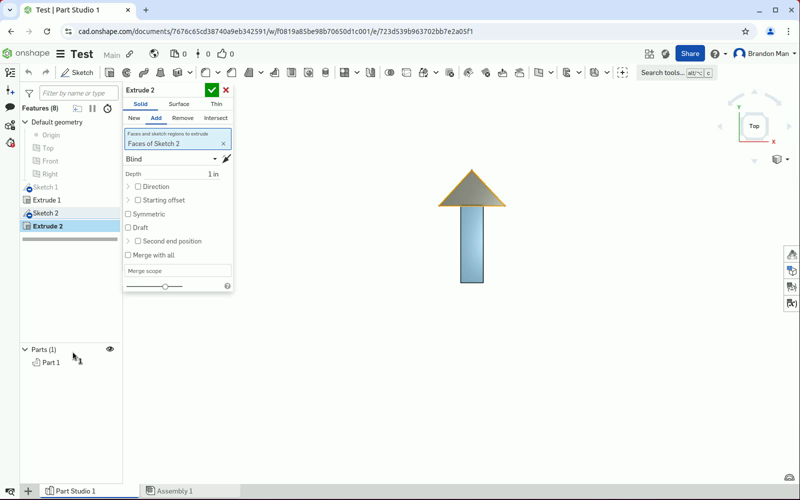
mouse_move(143, 106)
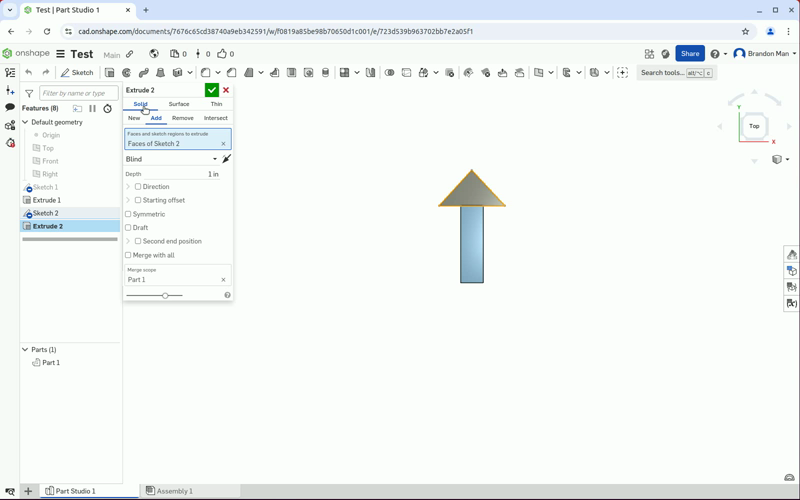
click(143, 106)
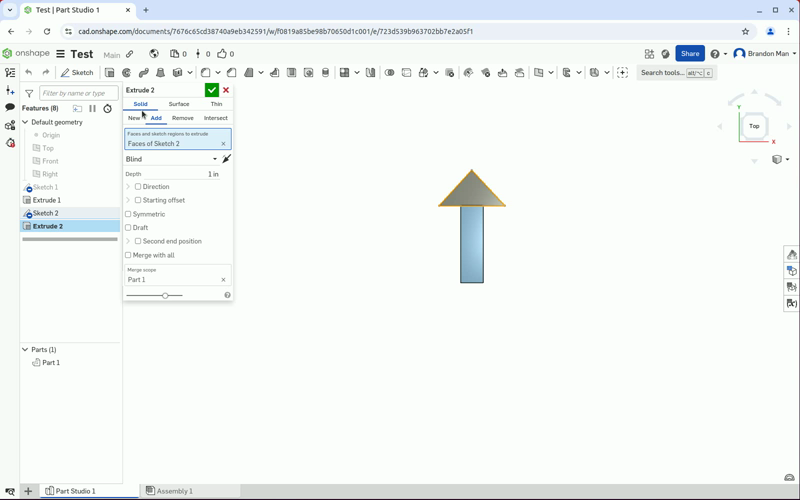
mouse_move(137, 120)
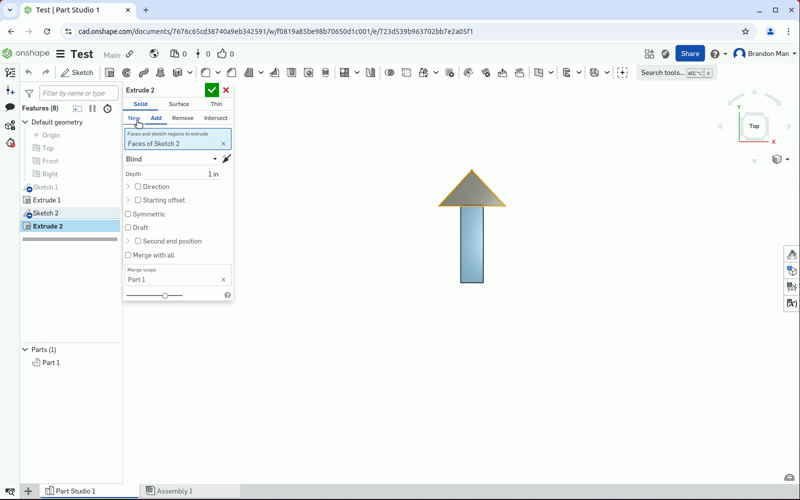
click(137, 120)
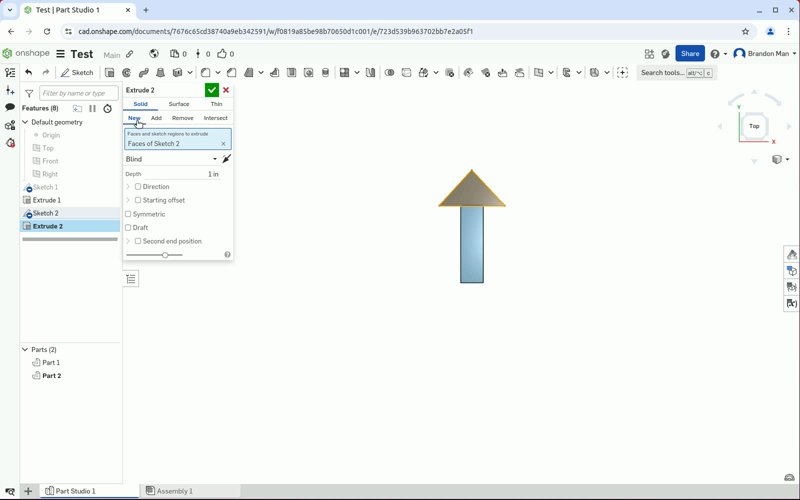
key(tab, 4)
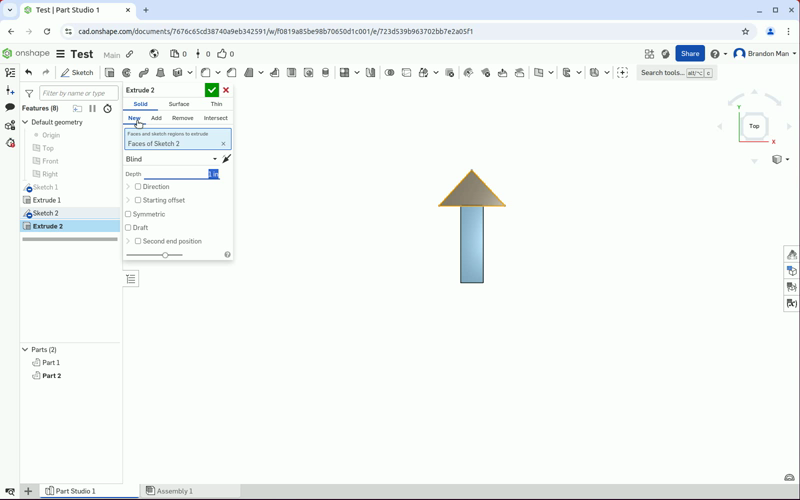
text(1.204)
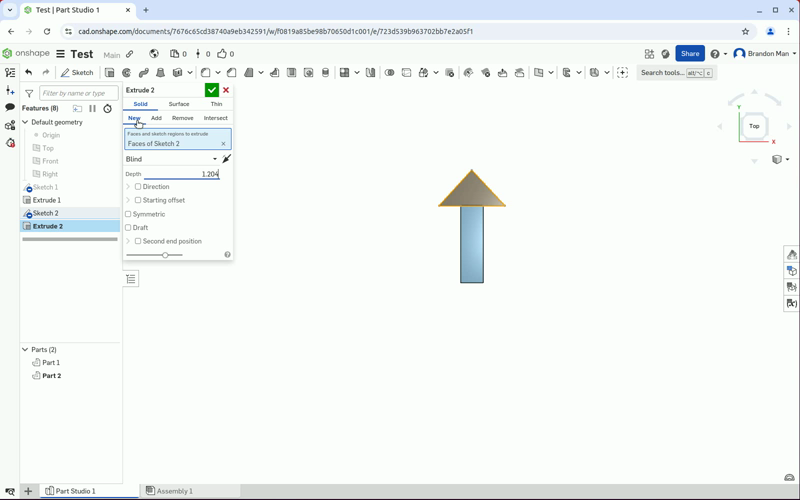
key(enter)
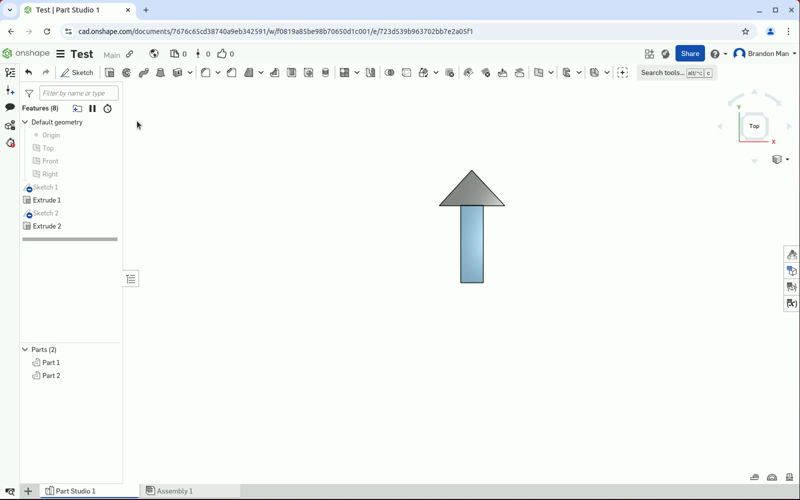
key(shift+h)
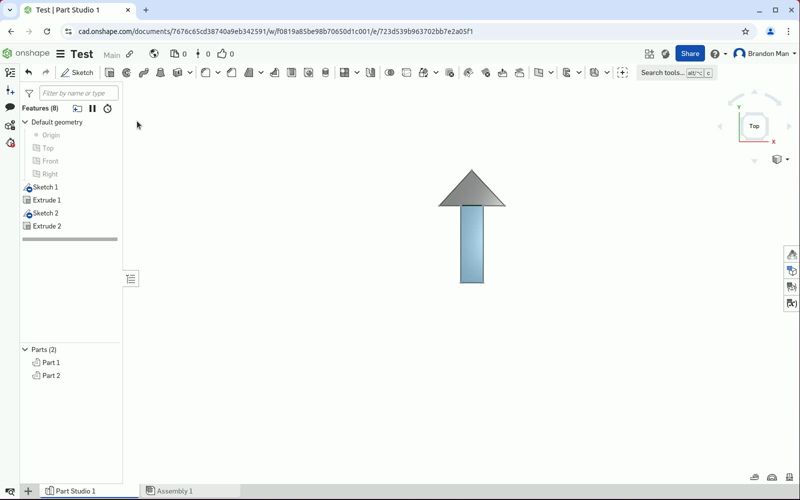
key(shift+h)
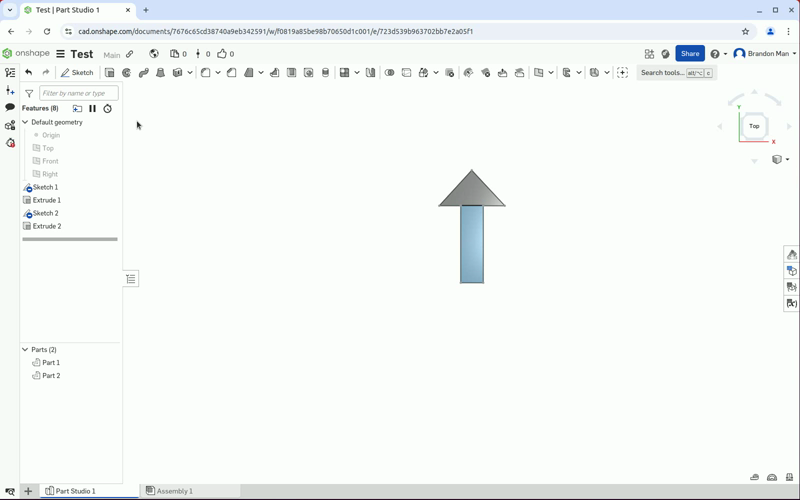
key(shift+7)
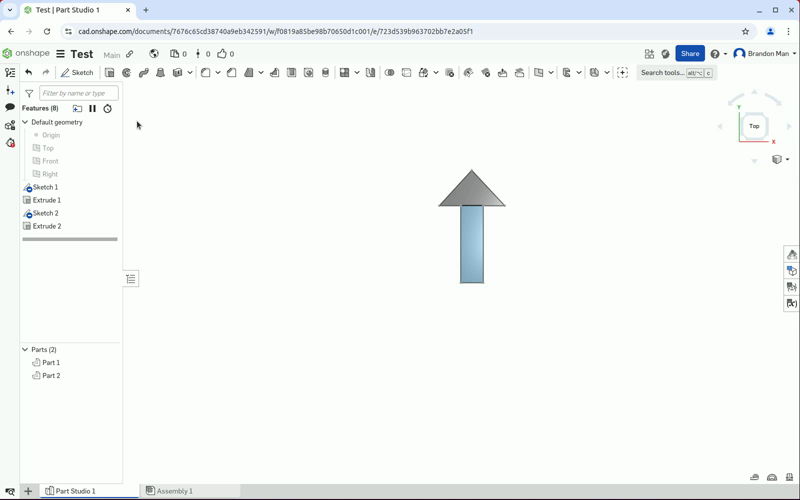
key(up, 3)
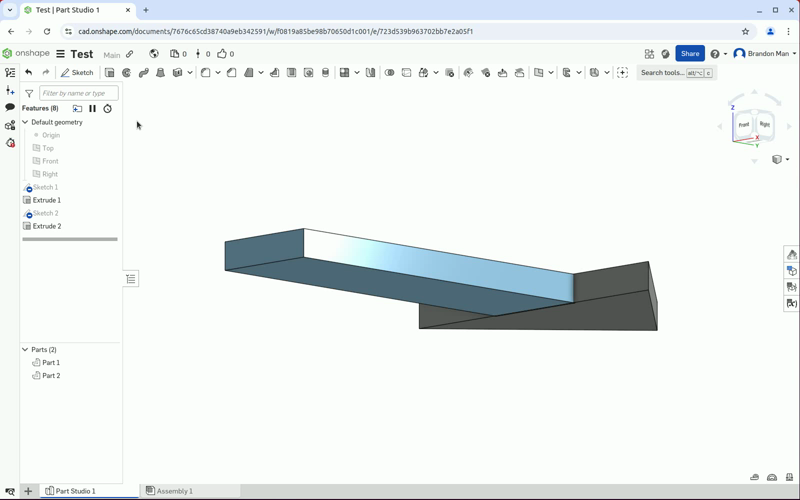
key(left, 3)
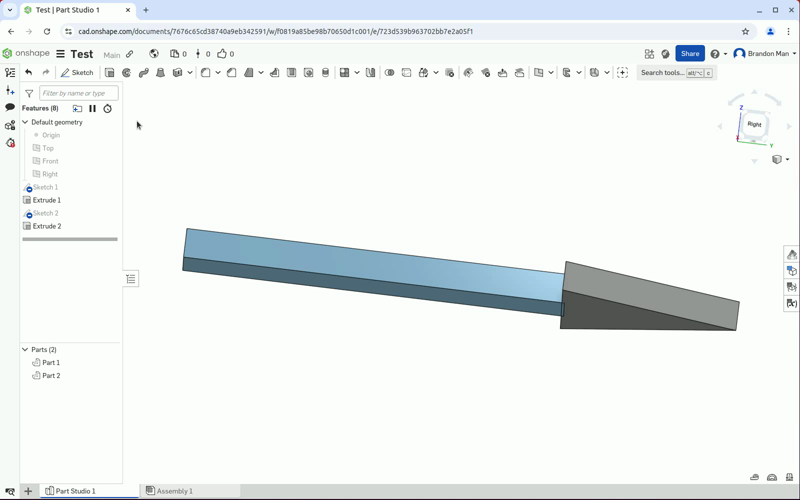
key(right, 3)
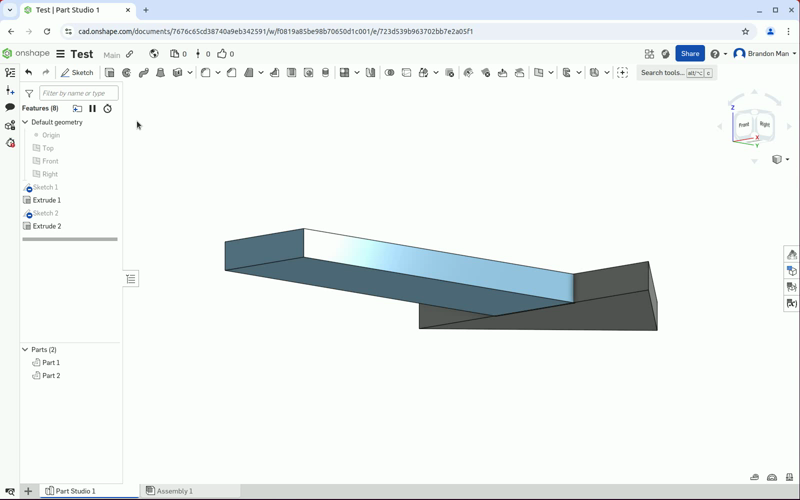
key(down, 3)
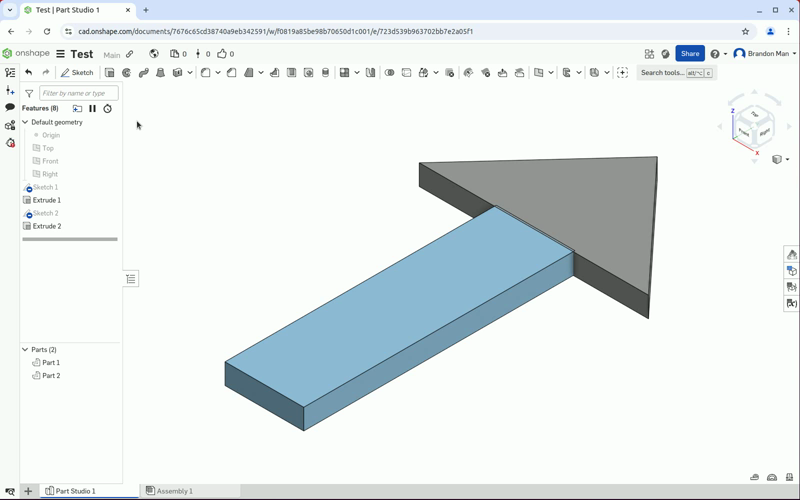
mouse_move(73, 189)
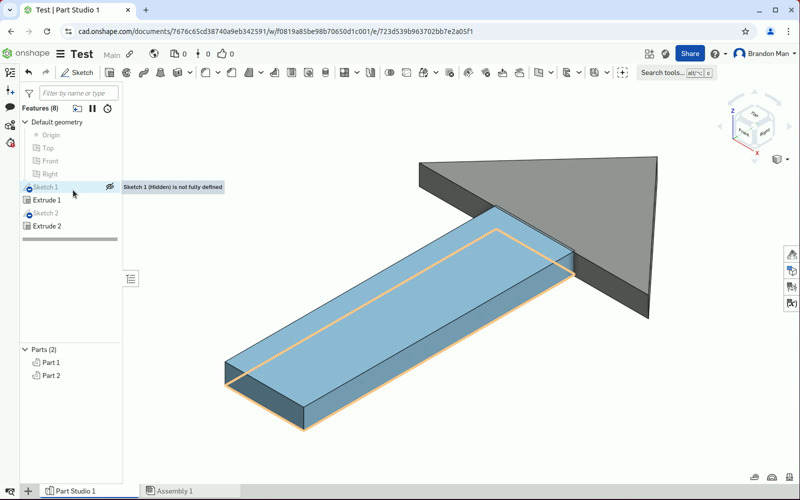
click(73, 189)